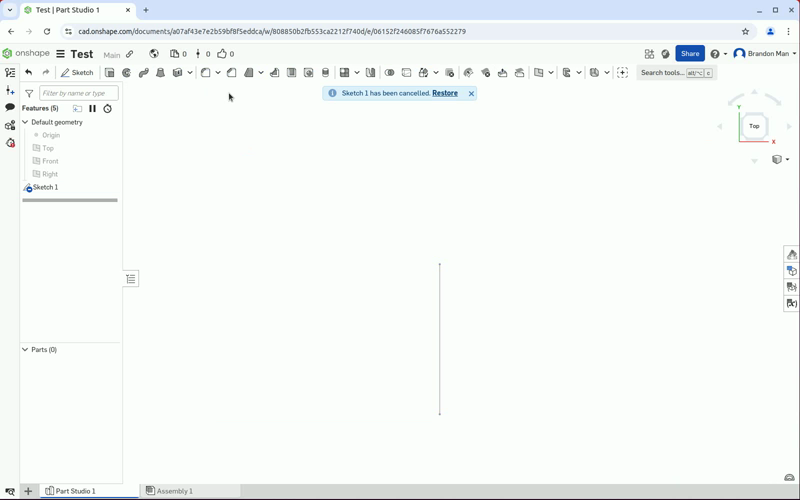
key(shift+h)
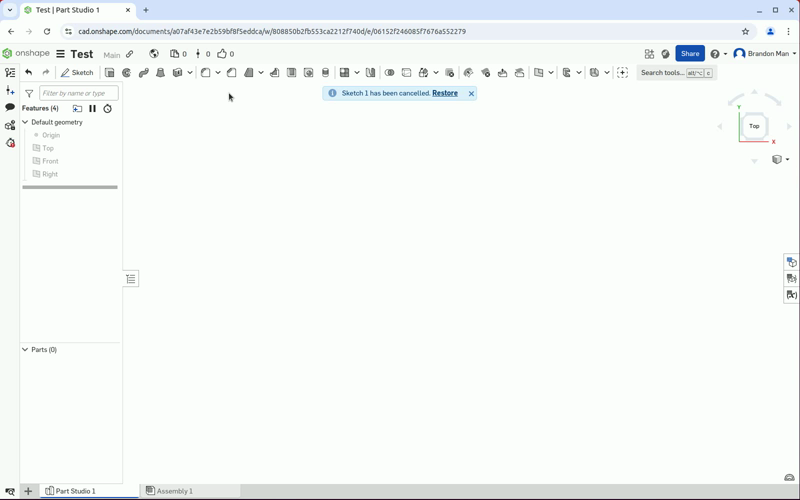
mouse_move(73, 352)
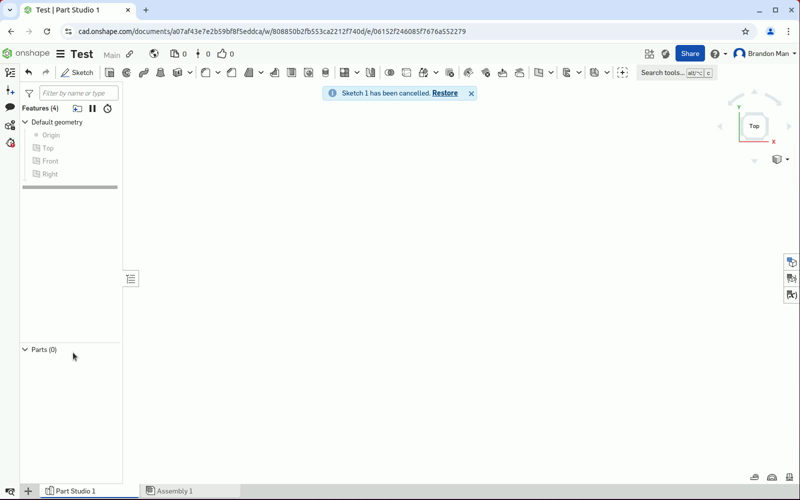
key(y)
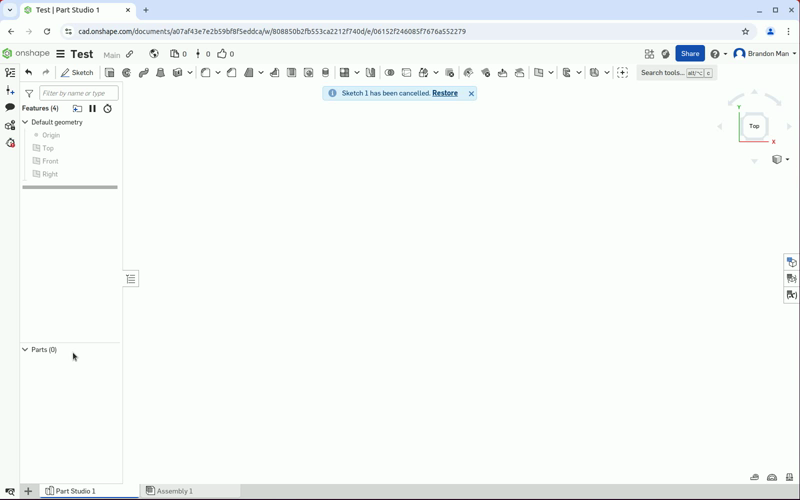
key(shift+p)
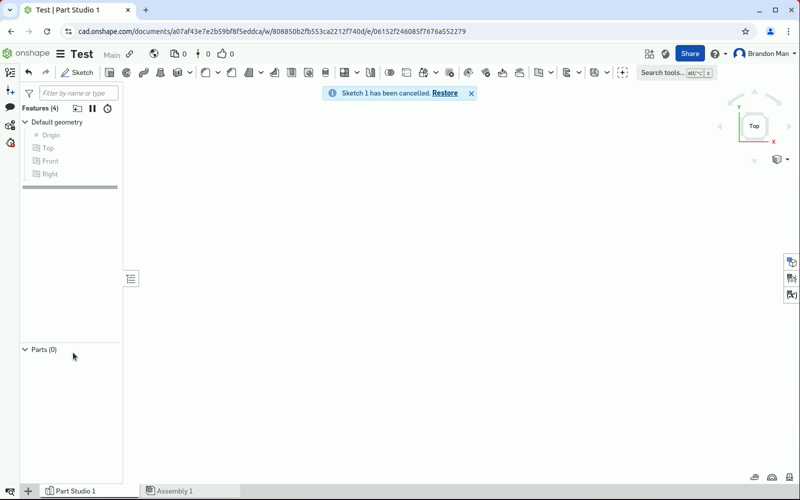
key(space)
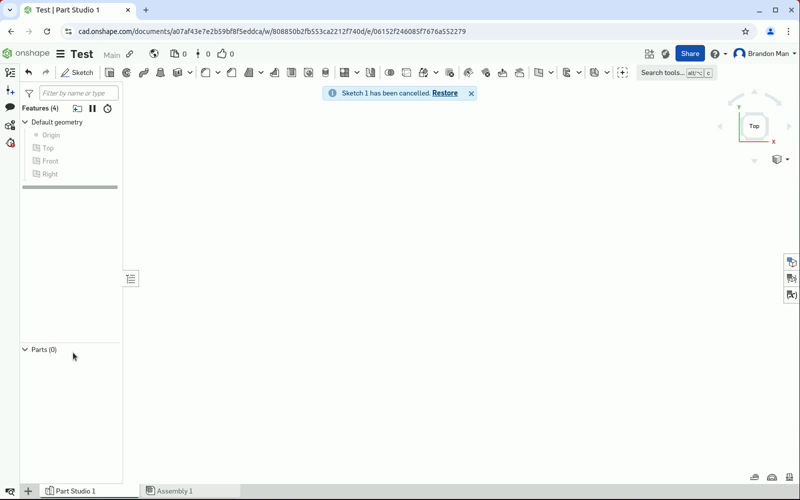
key_down(shift)
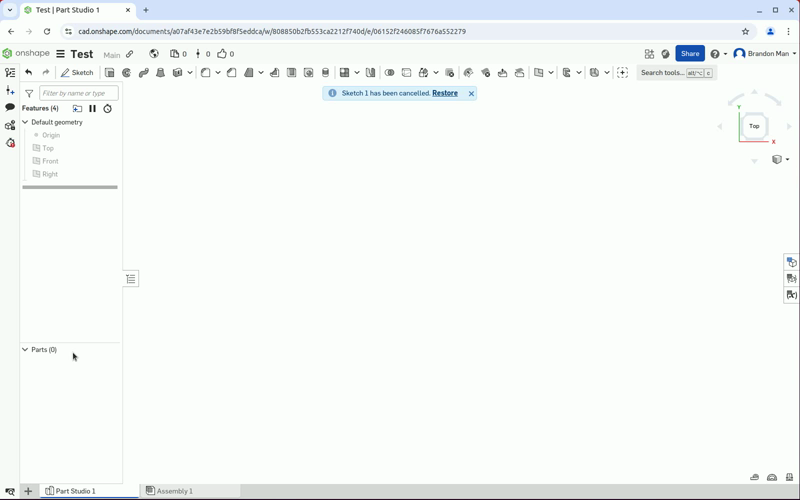
key(up)
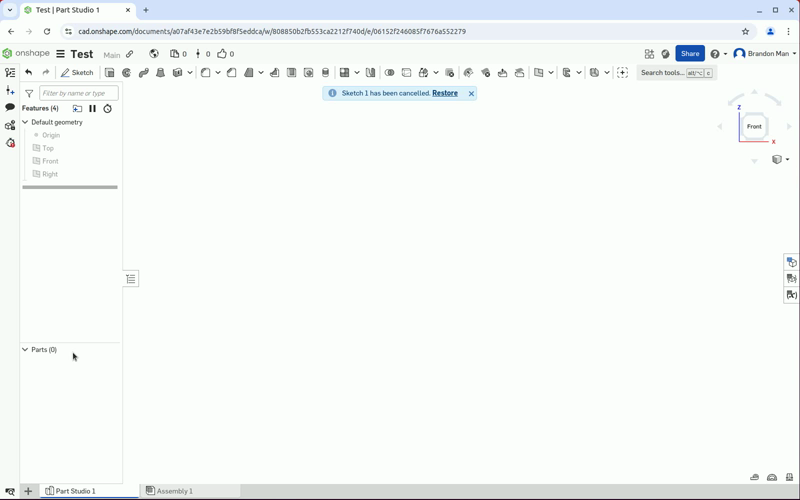
key_up(shift)
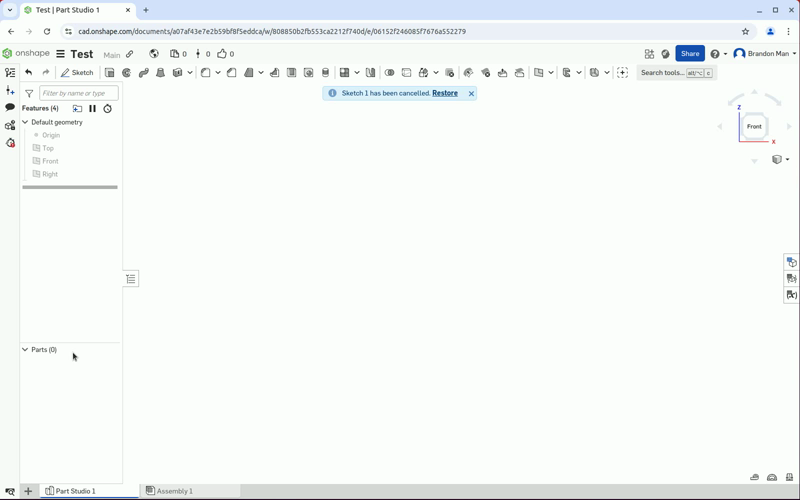
key(space)
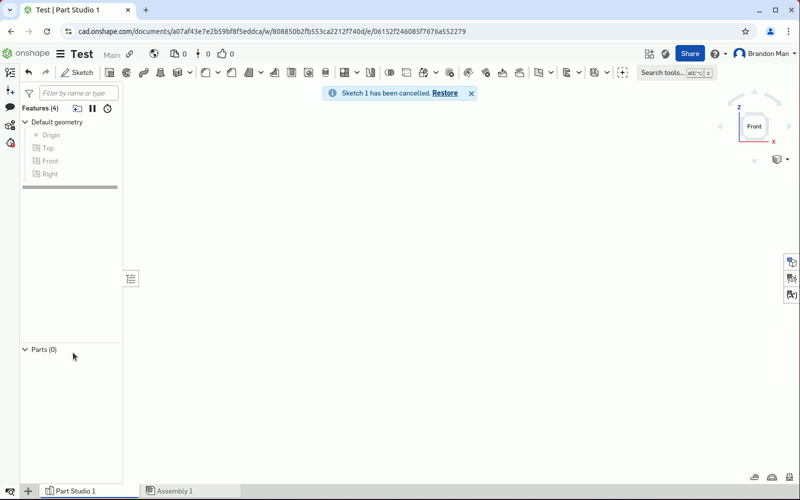
key_down(shift)
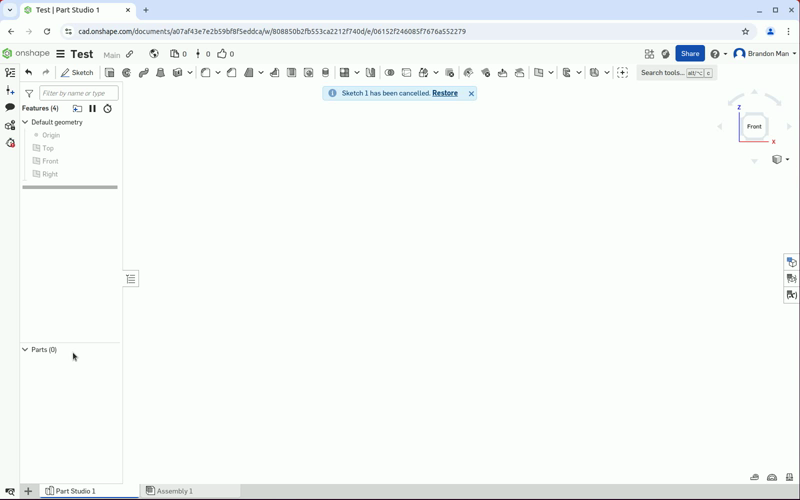
key(left)
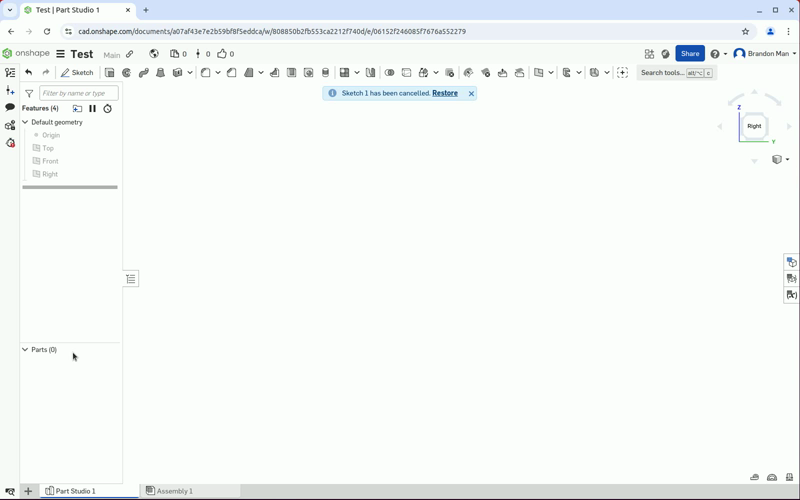
key_up(shift)
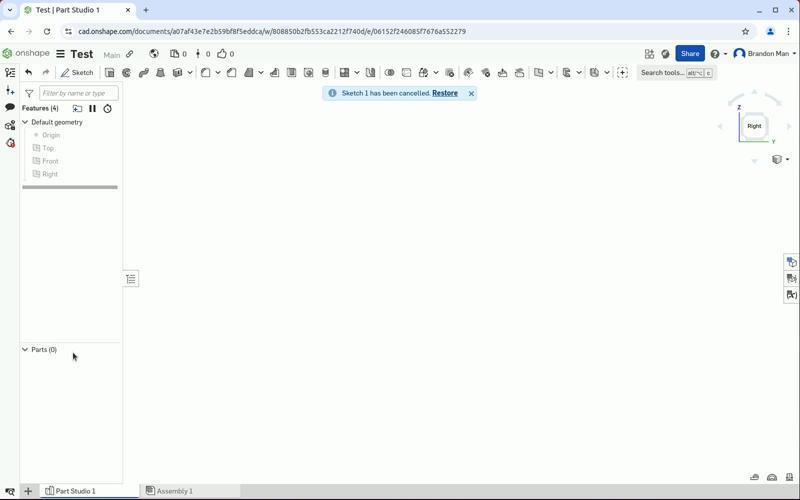
mouse_move(73, 352)
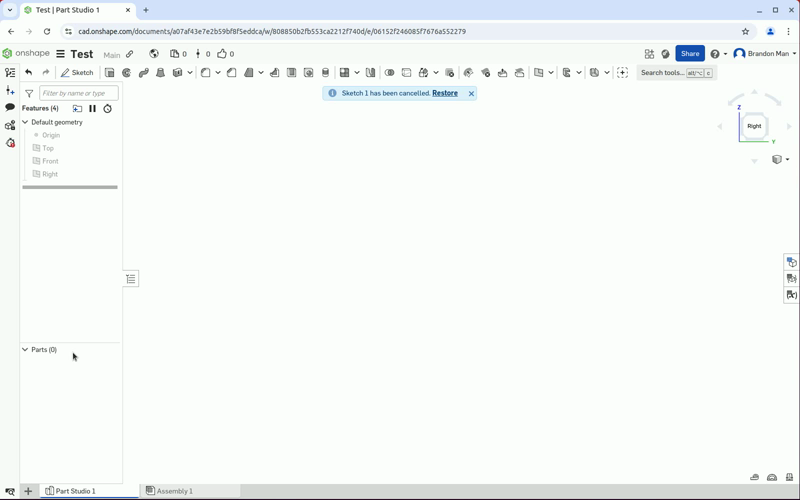
key(shift+y)
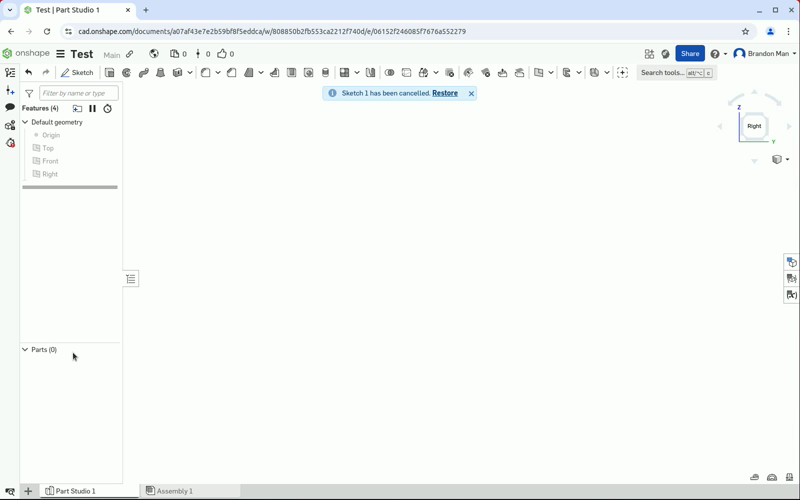
key(shift+s)
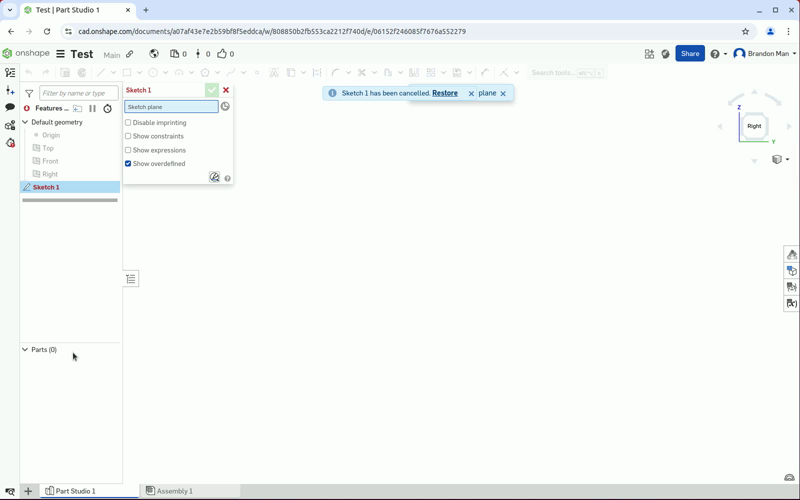
mouse_move(73, 176)
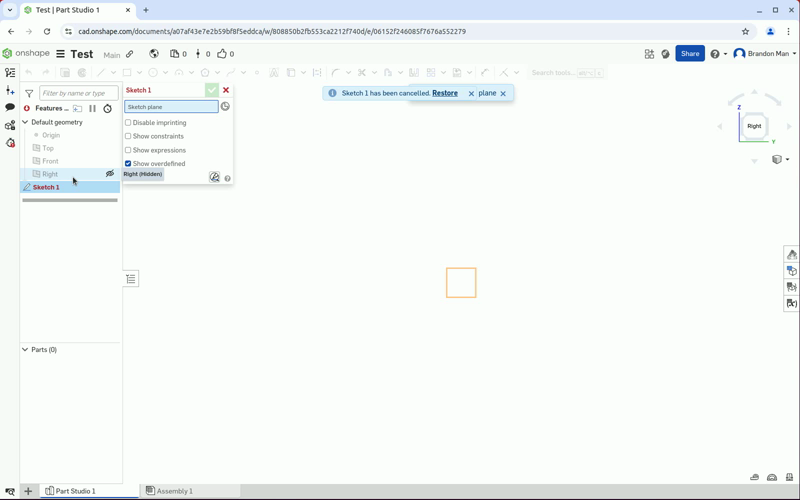
click(73, 176)
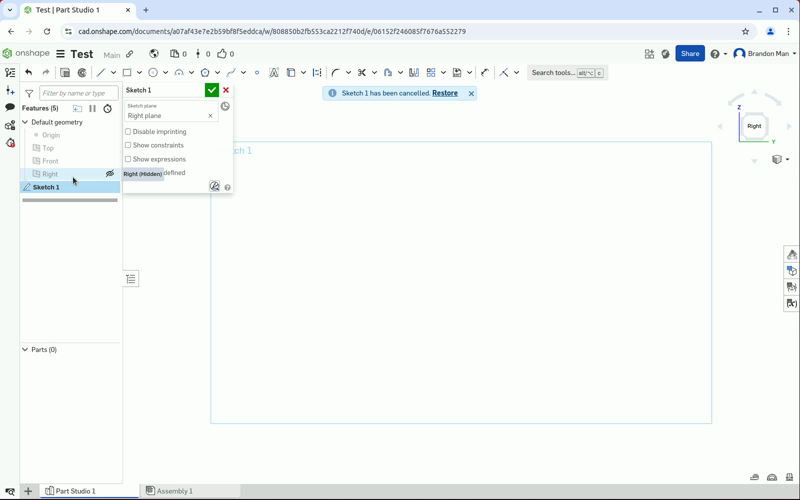
mouse_move(73, 352)
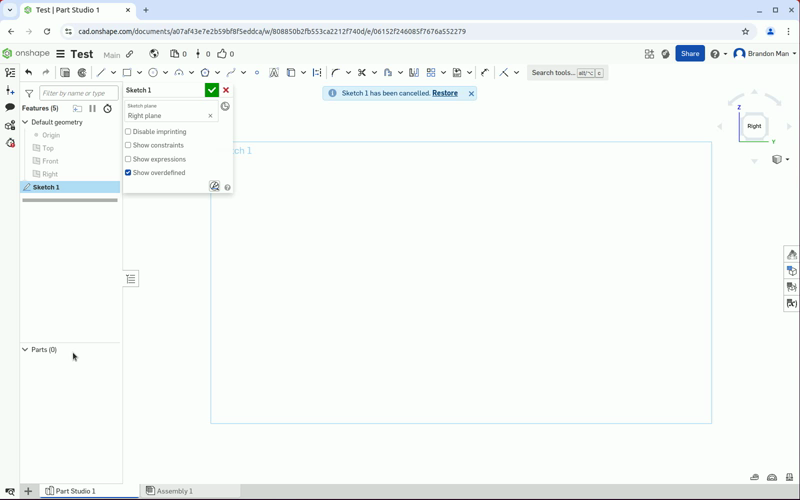
key(y)
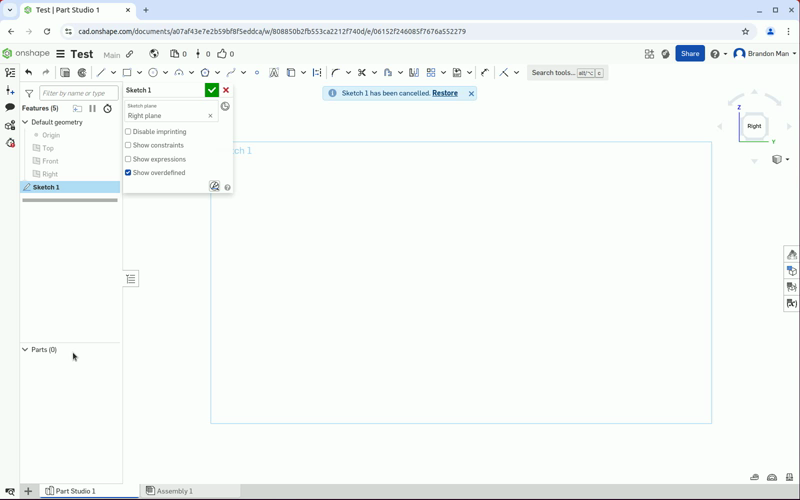
key(c)
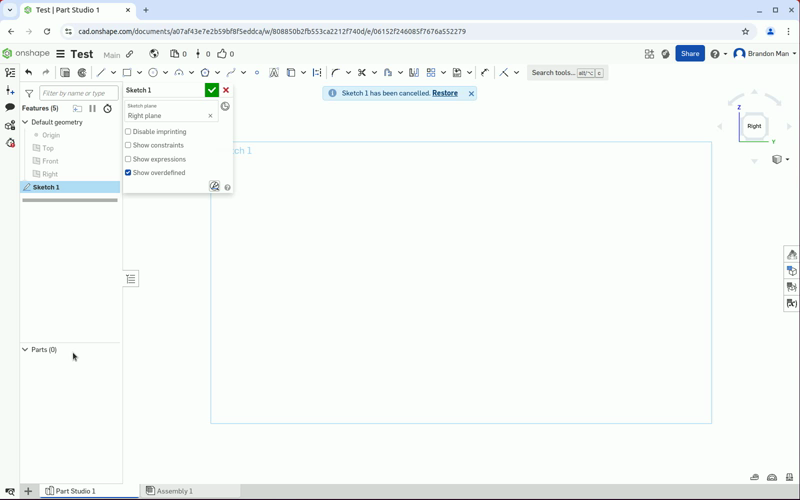
key_down(shift)
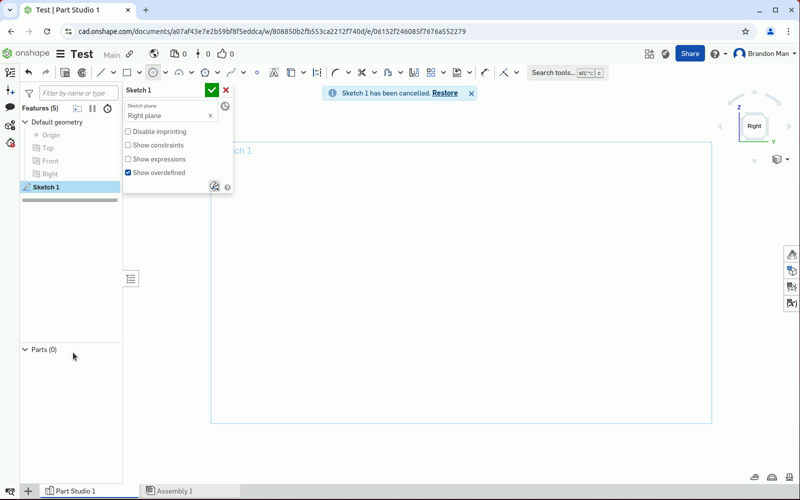
mouse_move(460, 282)
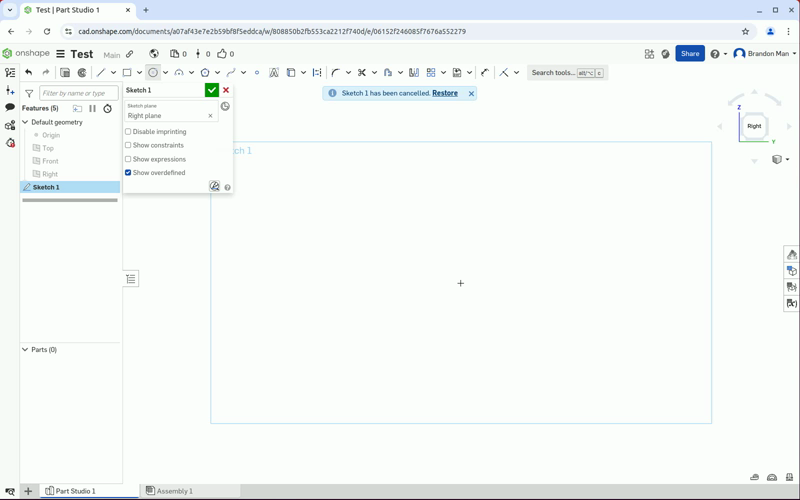
click(460, 282)
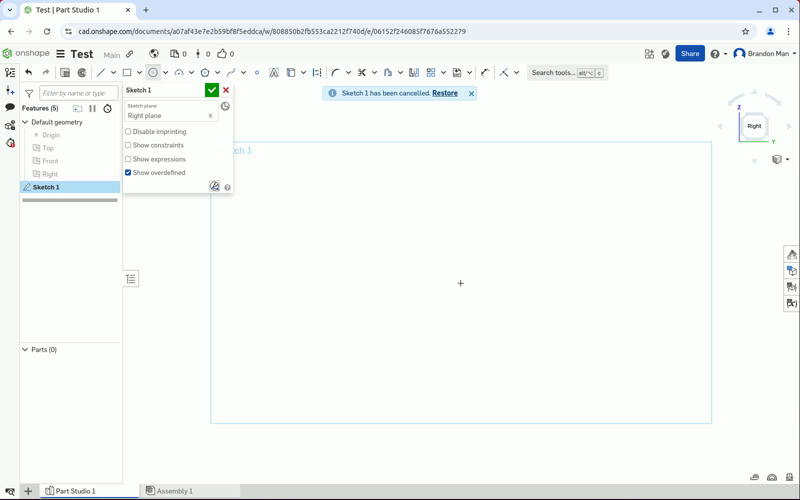
key_up(shift)
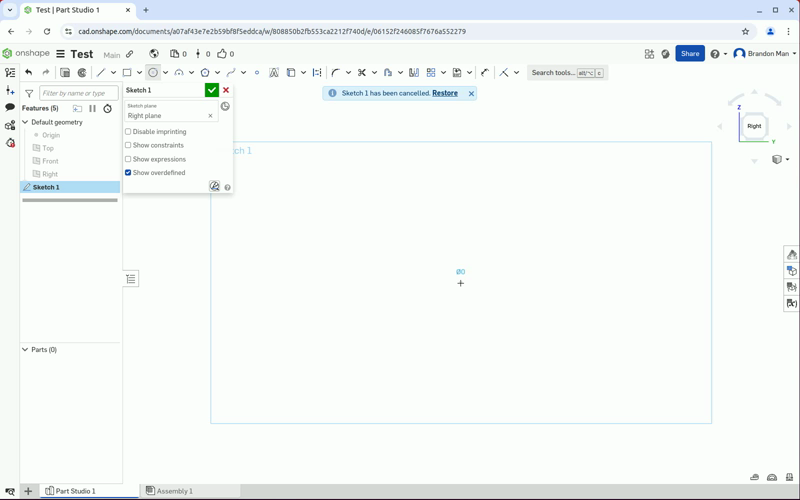
mouse_move(472, 282)
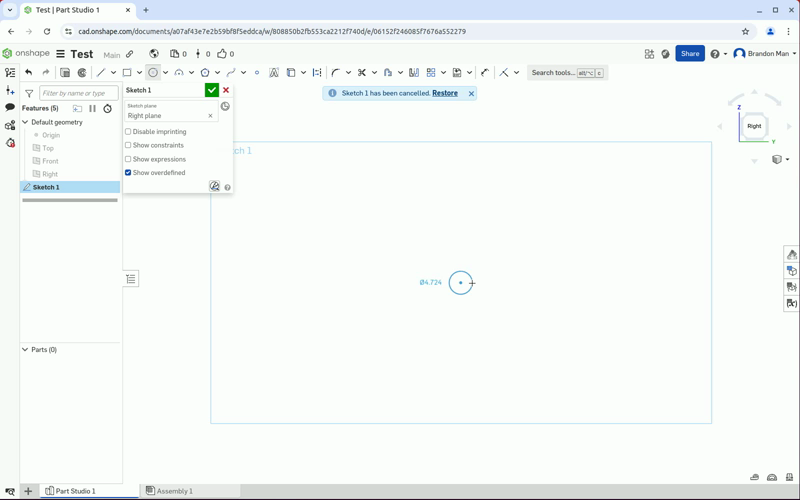
click(472, 282)
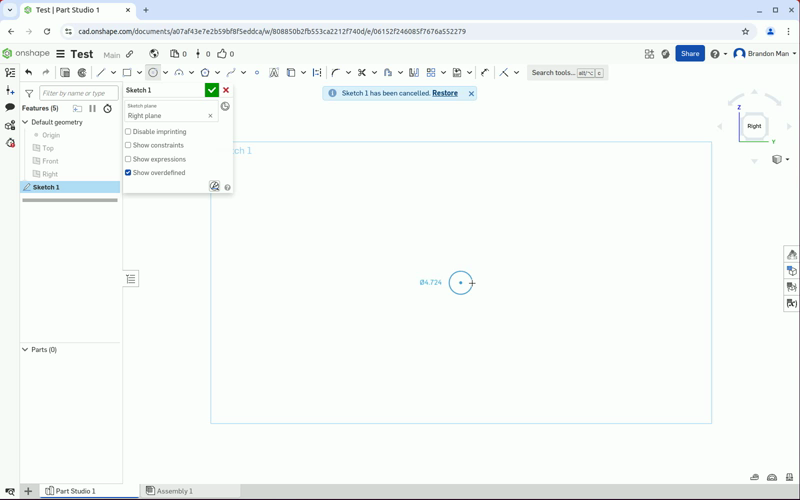
key(esc)
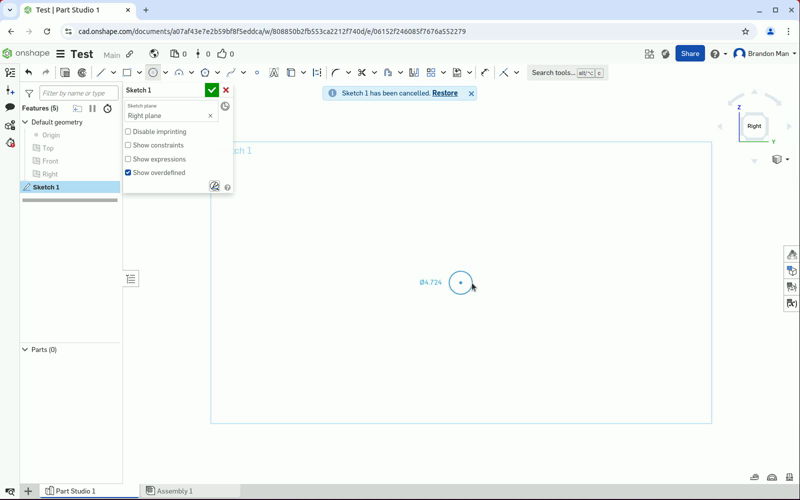
key(c)
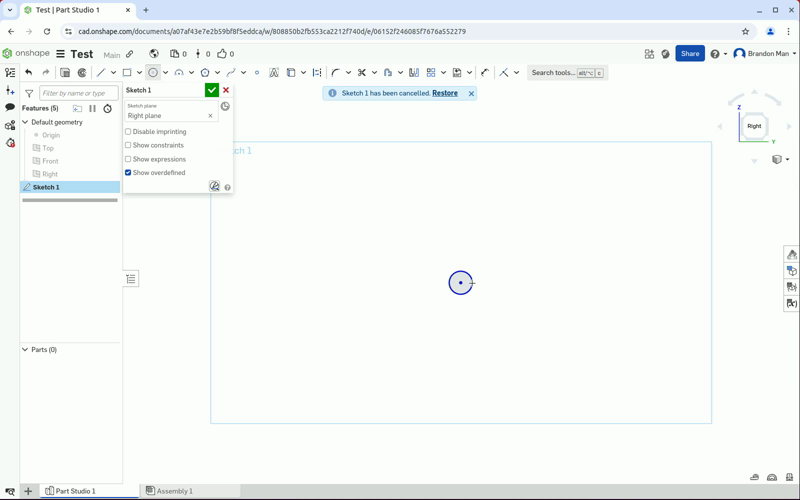
key_down(shift)
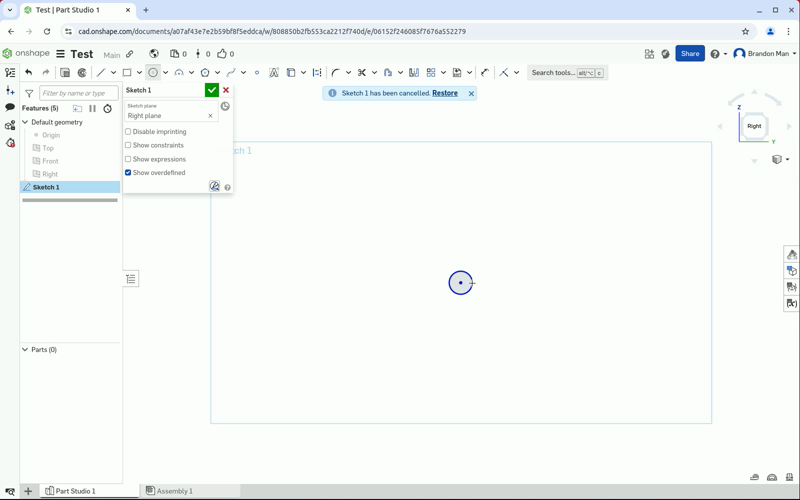
mouse_move(460, 282)
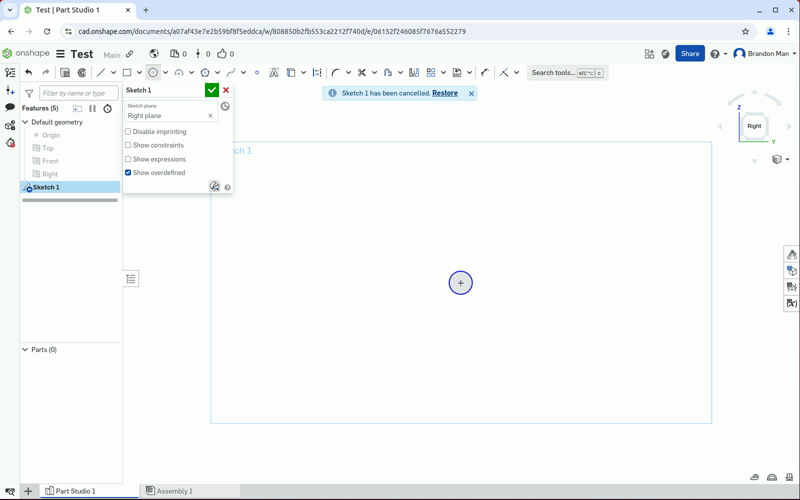
click(460, 282)
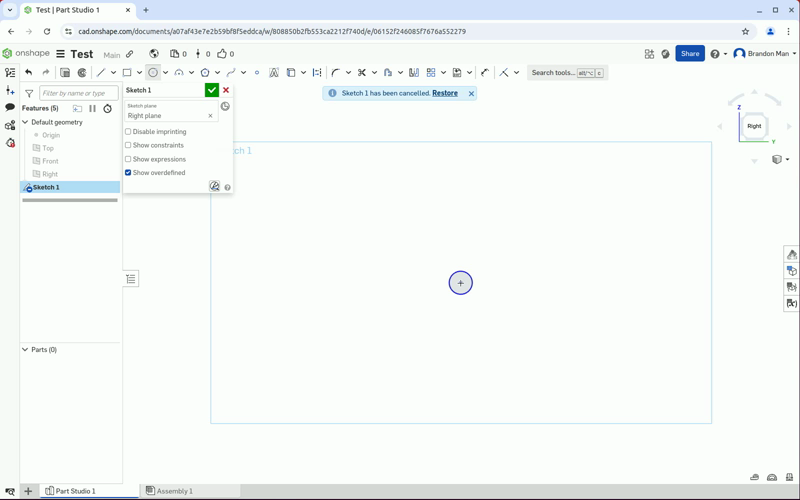
key_up(shift)
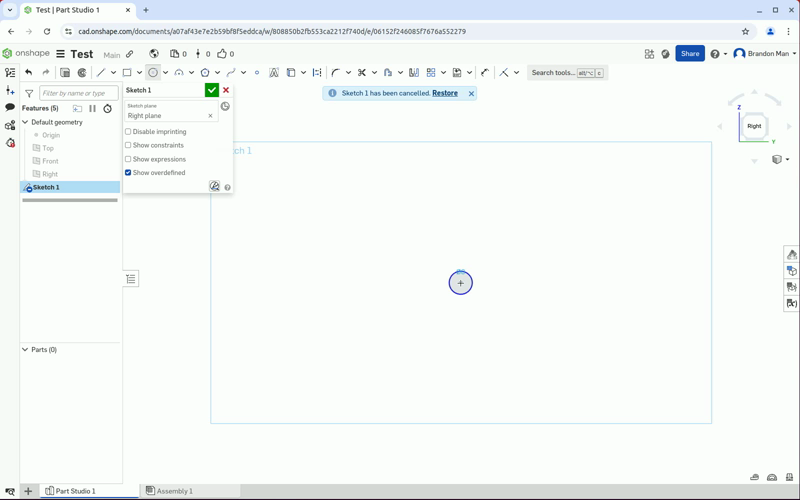
mouse_move(468, 282)
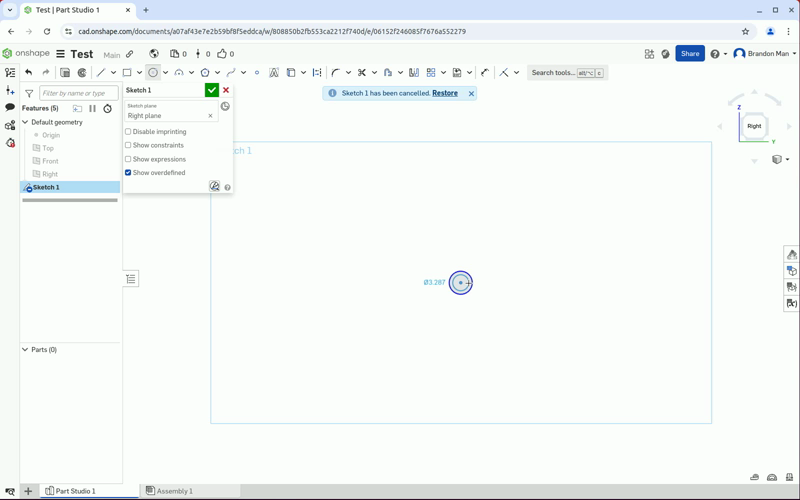
scroll(6)
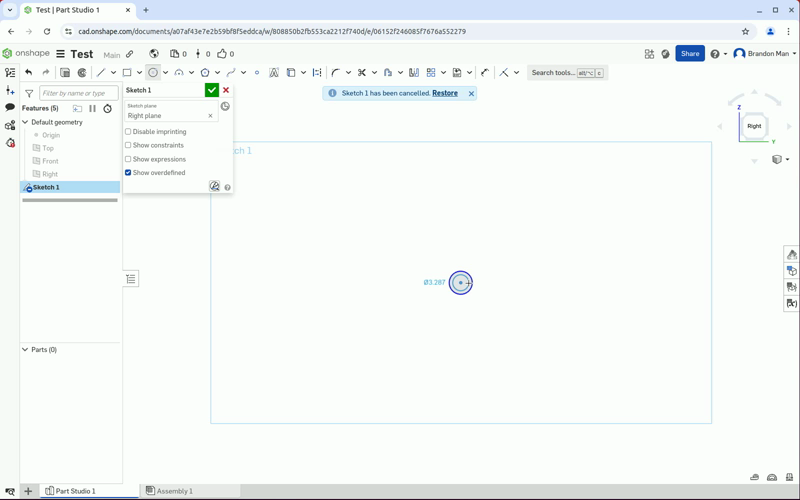
scroll(6)
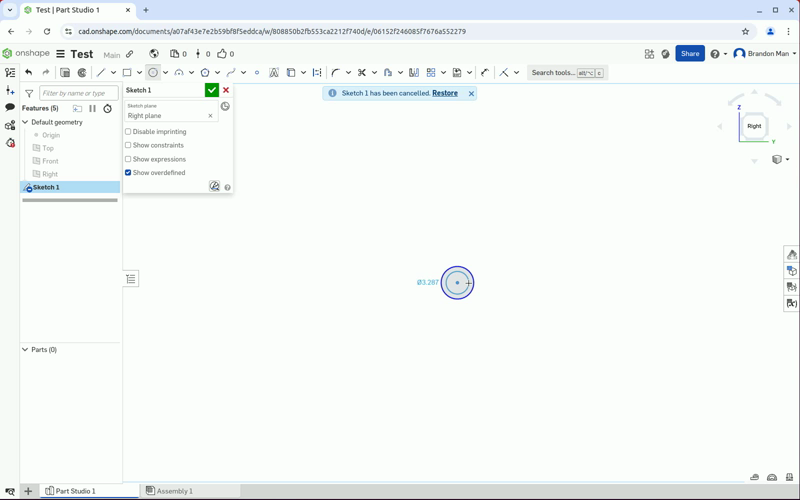
scroll(6)
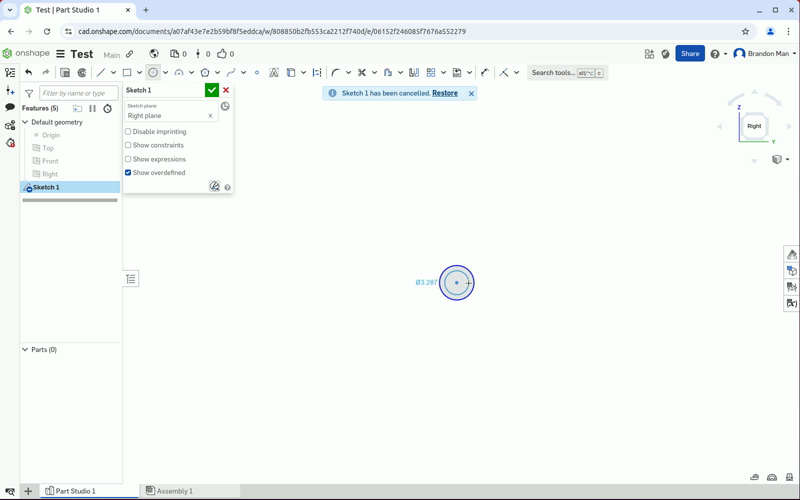
scroll(6)
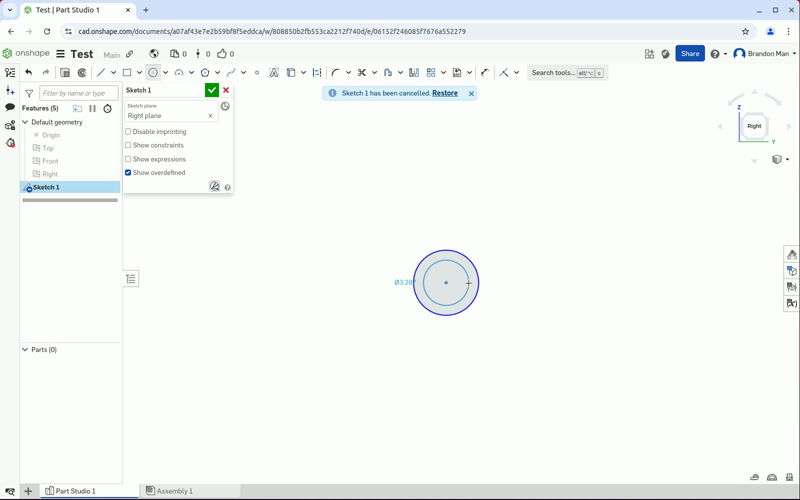
scroll(6)
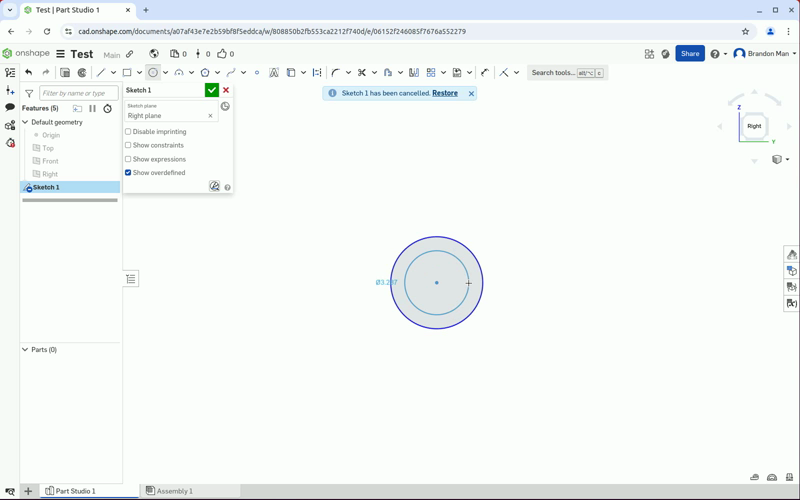
scroll(6)
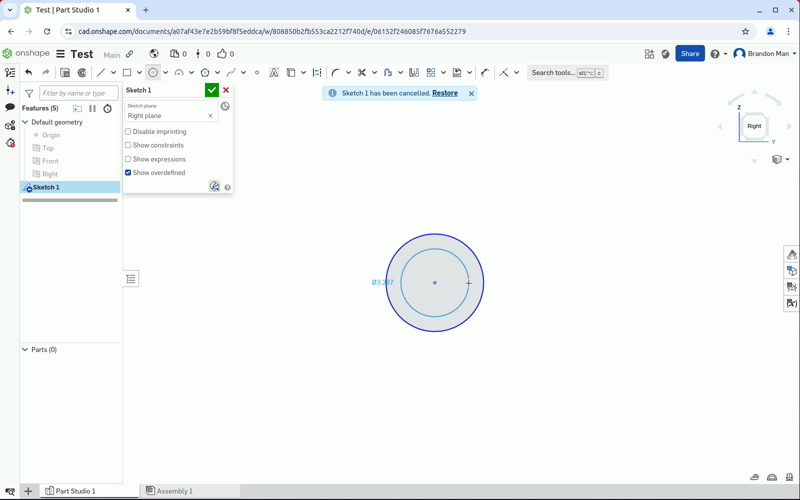
scroll(6)
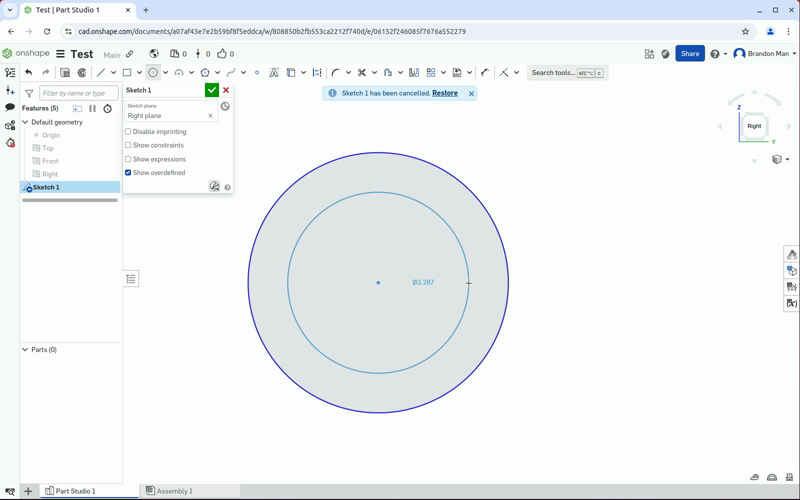
click(468, 282)
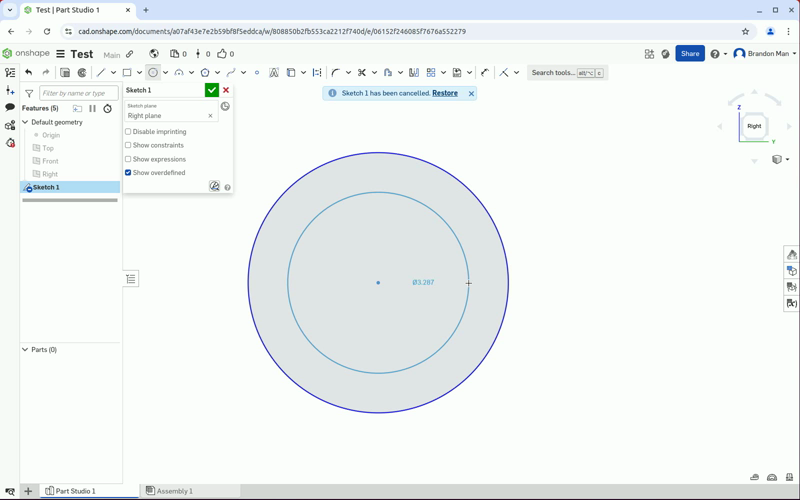
scroll(-6)
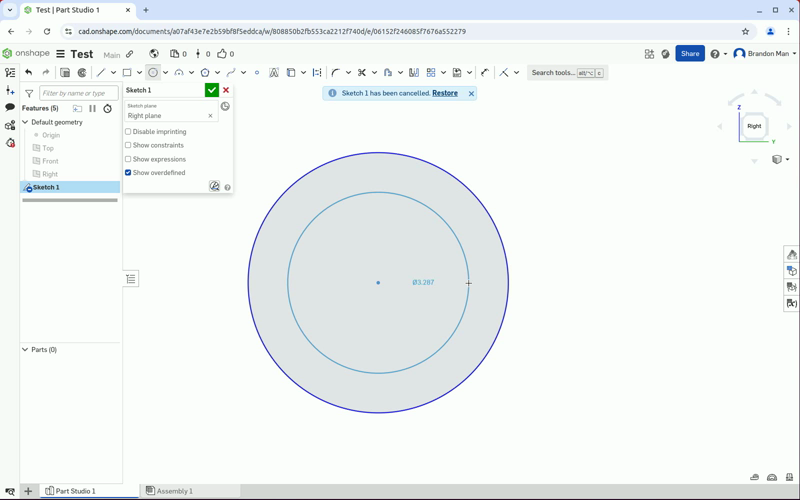
scroll(-6)
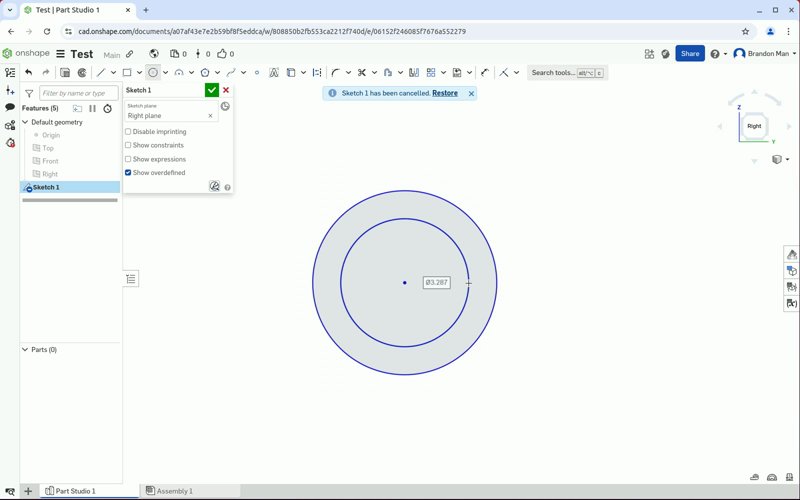
scroll(-6)
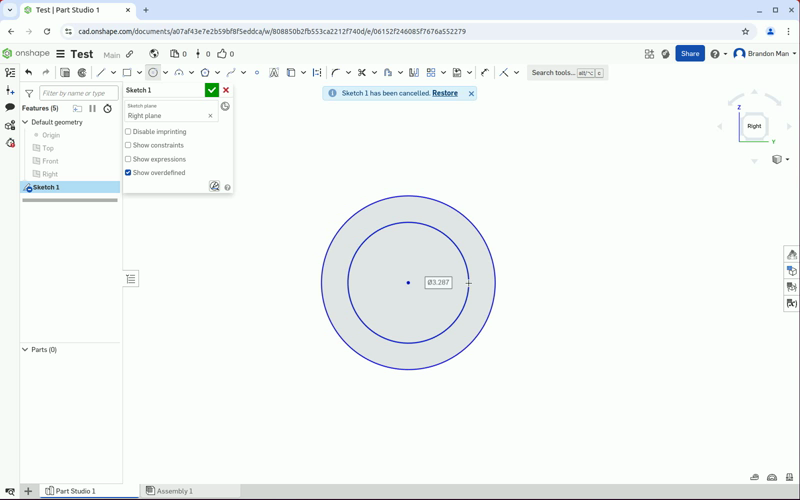
scroll(-6)
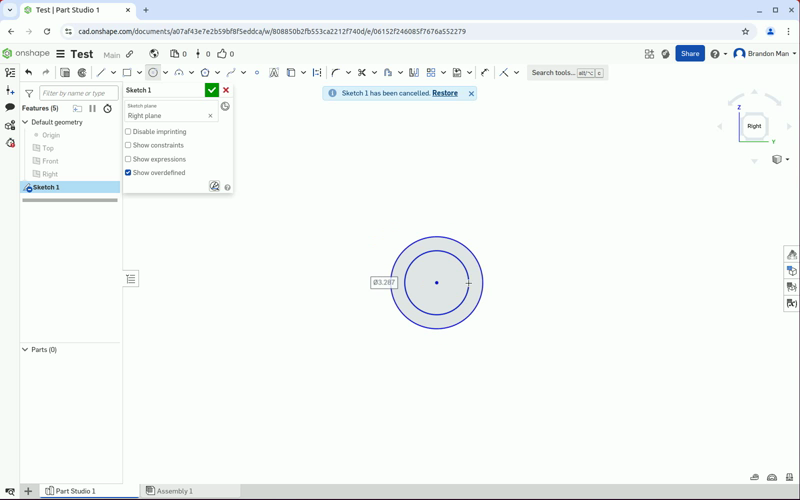
scroll(-6)
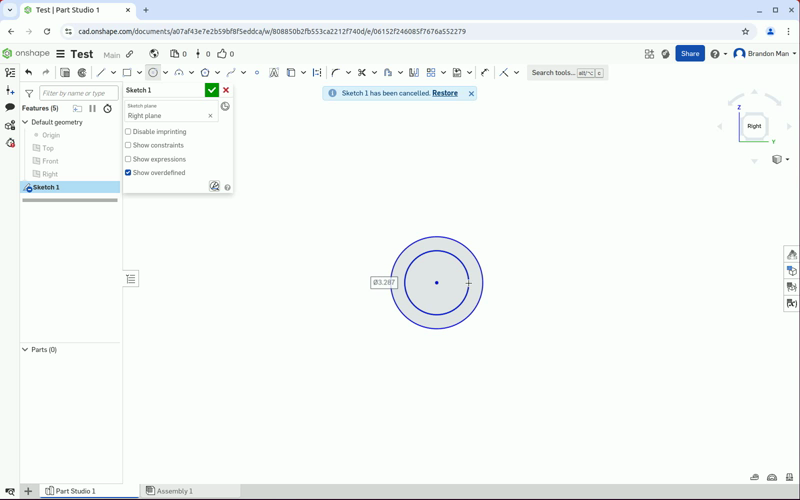
scroll(-6)
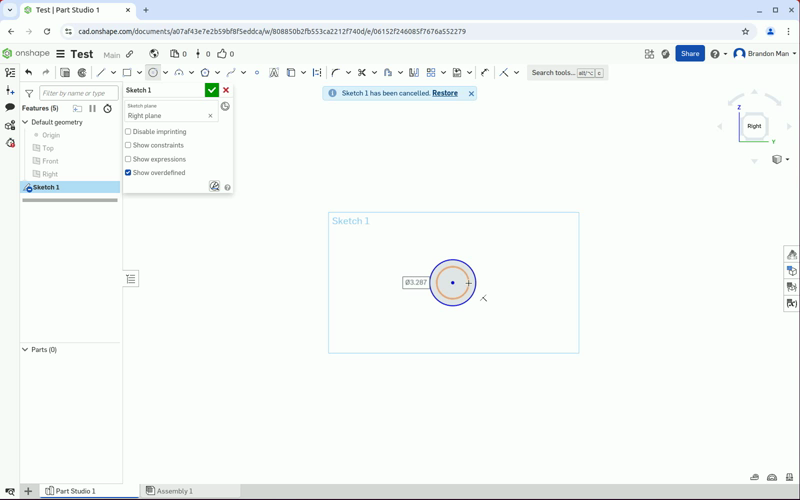
scroll(-6)
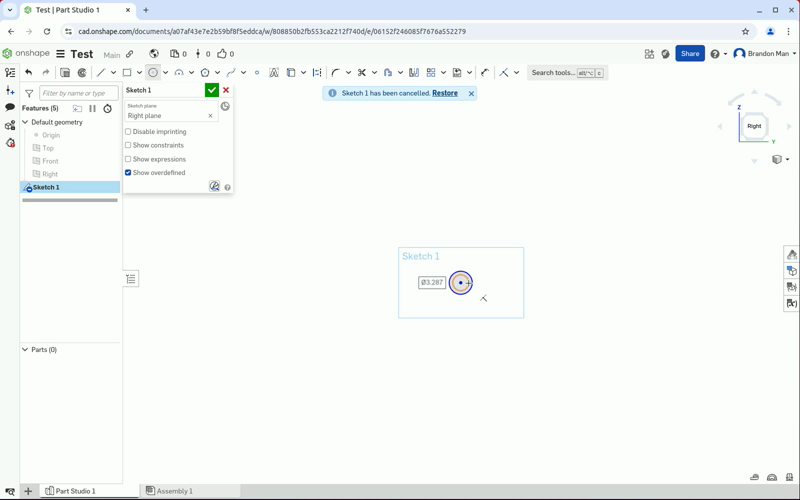
key(esc)
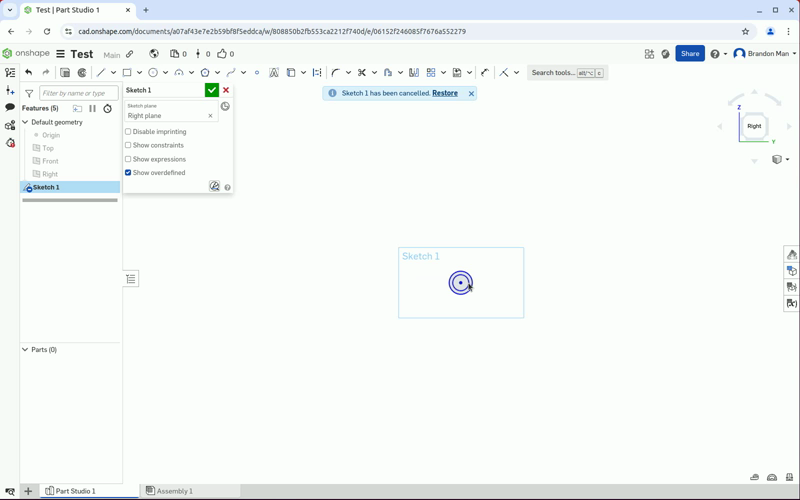
mouse_move(453, 278)
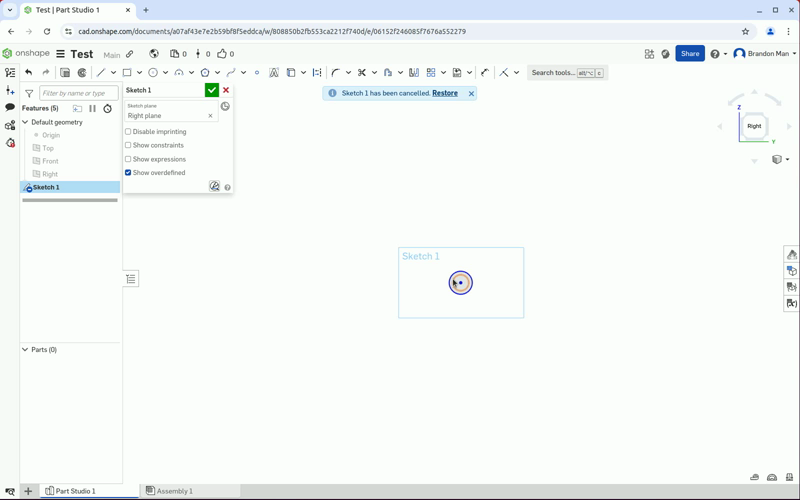
scroll(6)
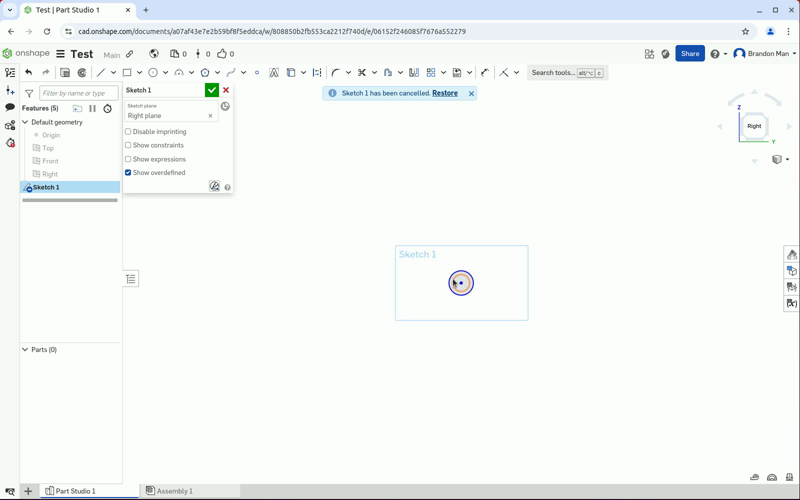
scroll(6)
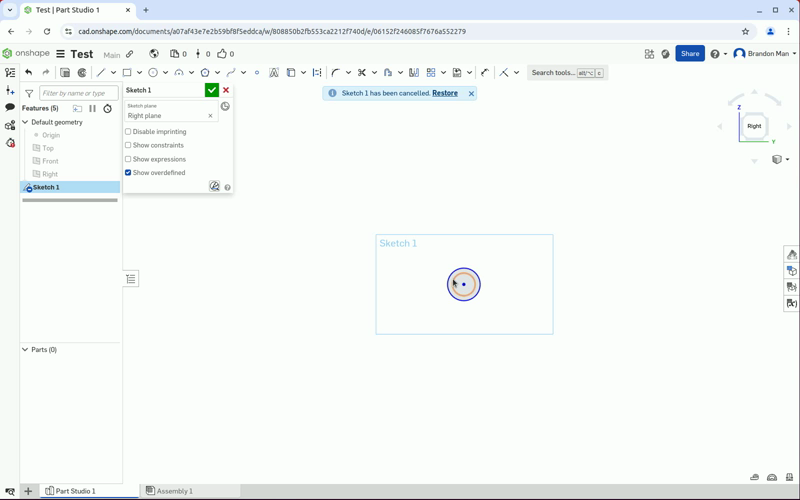
scroll(6)
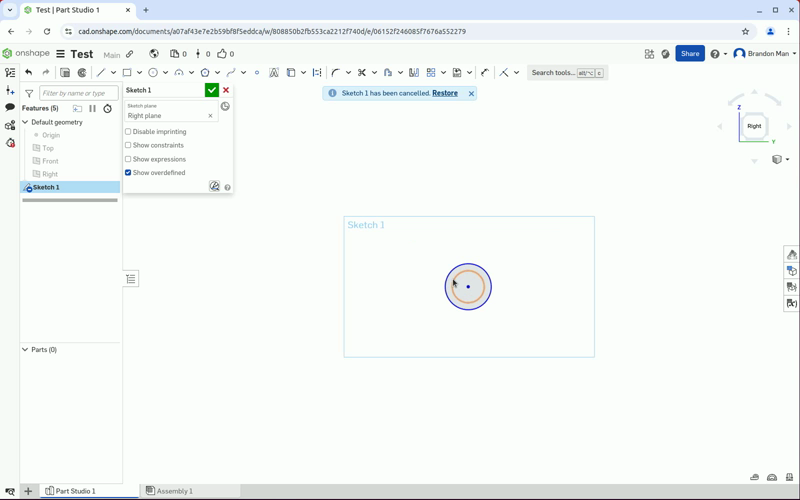
scroll(6)
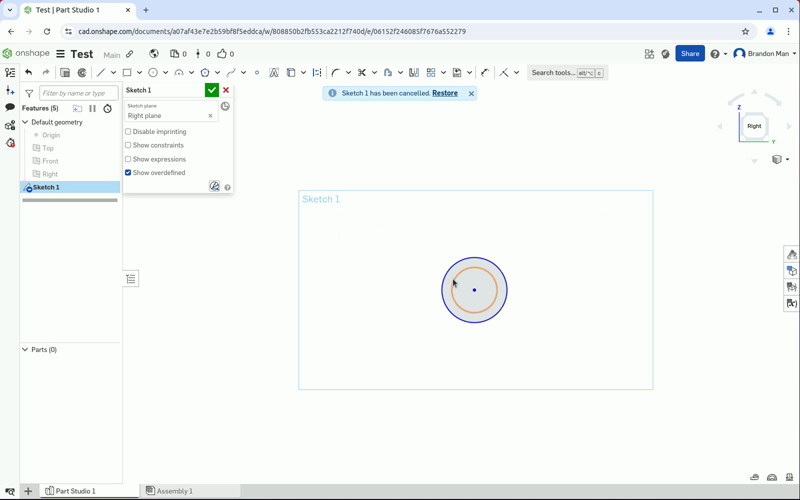
scroll(6)
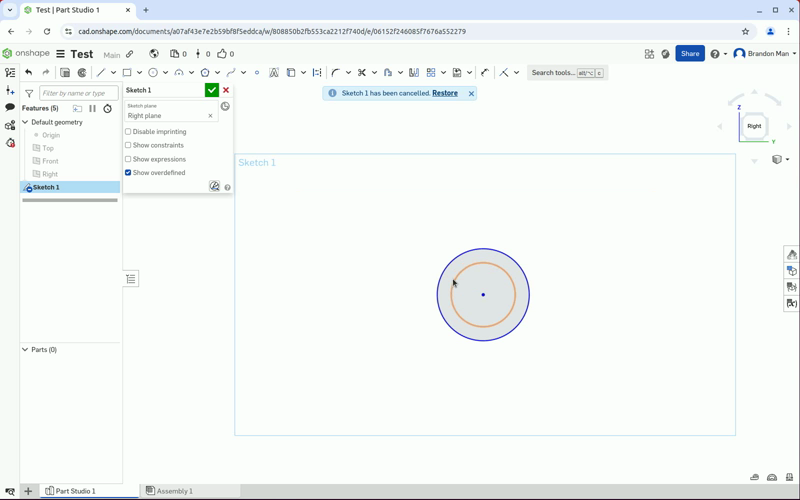
scroll(6)
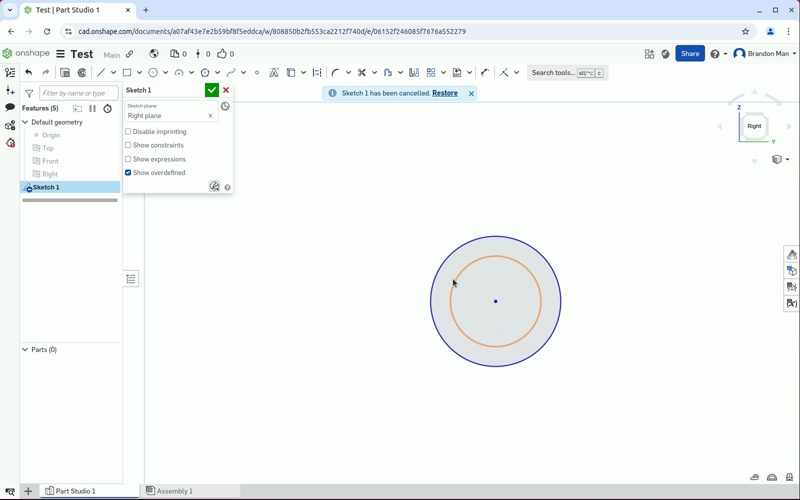
scroll(6)
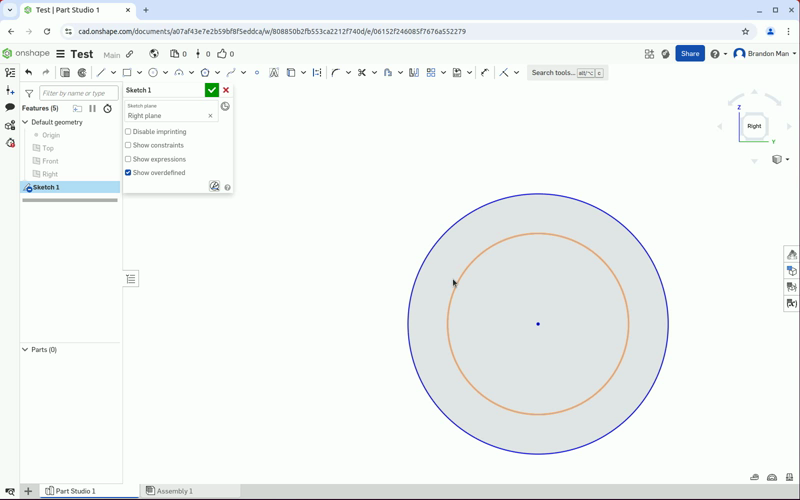
click(453, 278)
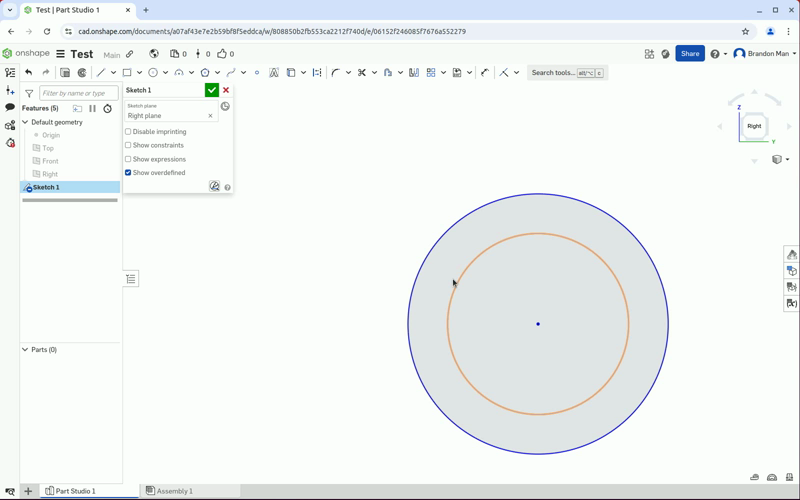
scroll(-6)
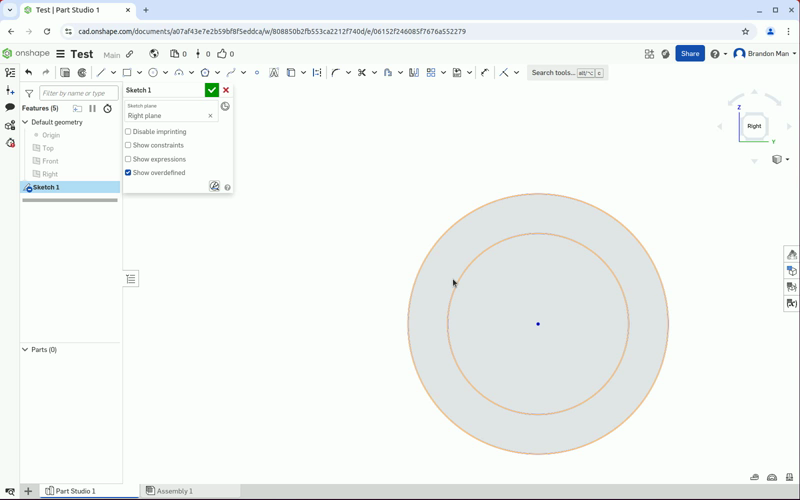
scroll(-6)
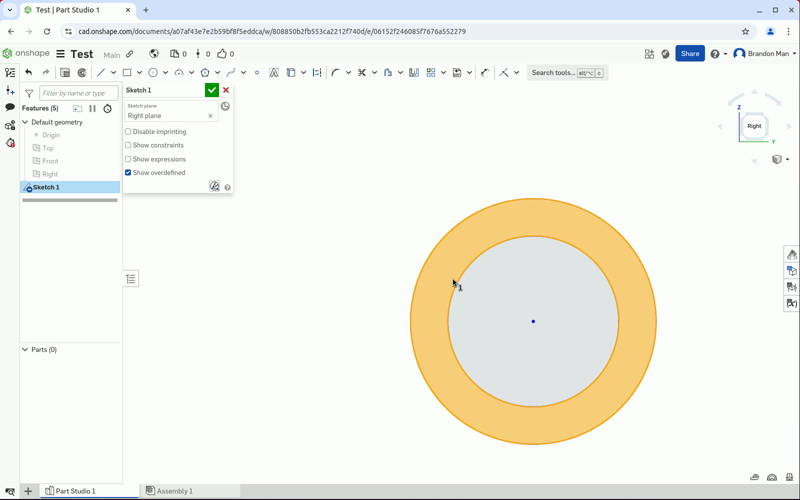
scroll(-6)
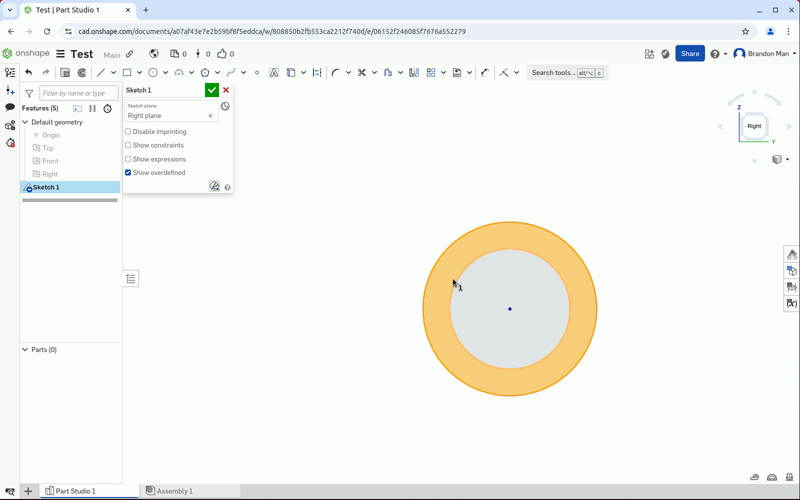
scroll(-6)
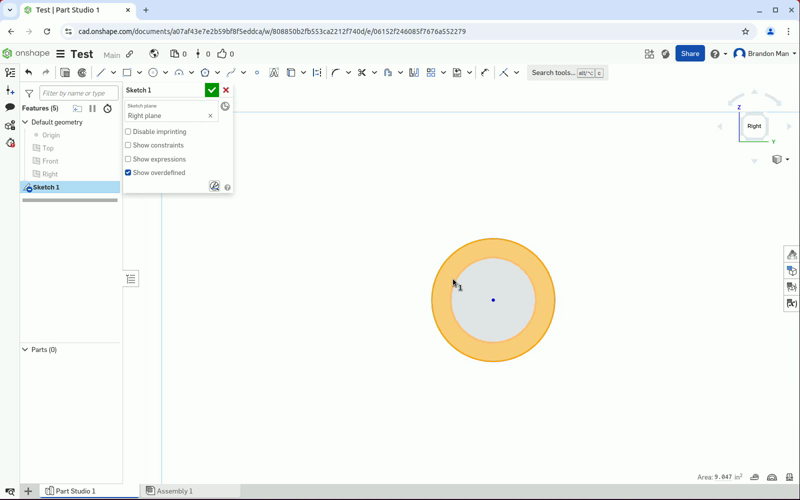
scroll(-6)
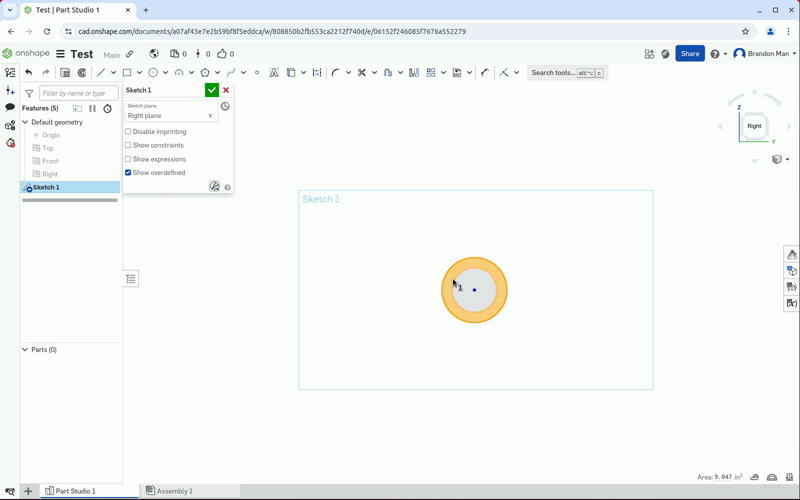
scroll(-6)
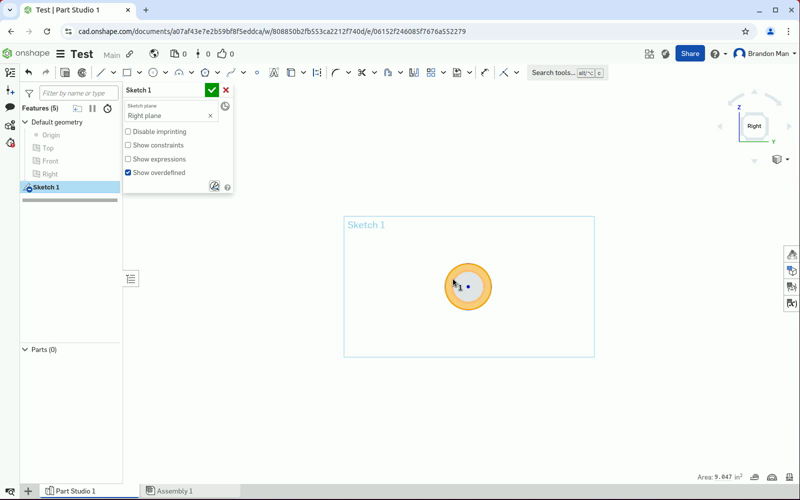
scroll(-6)
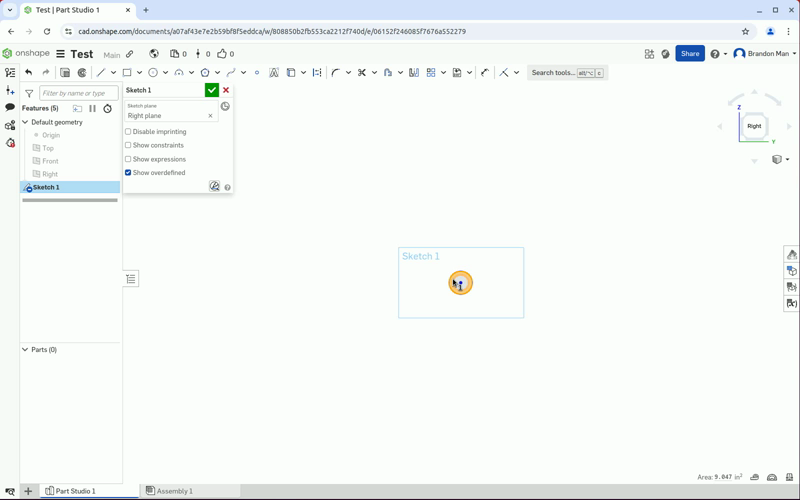
mouse_move(73, 352)
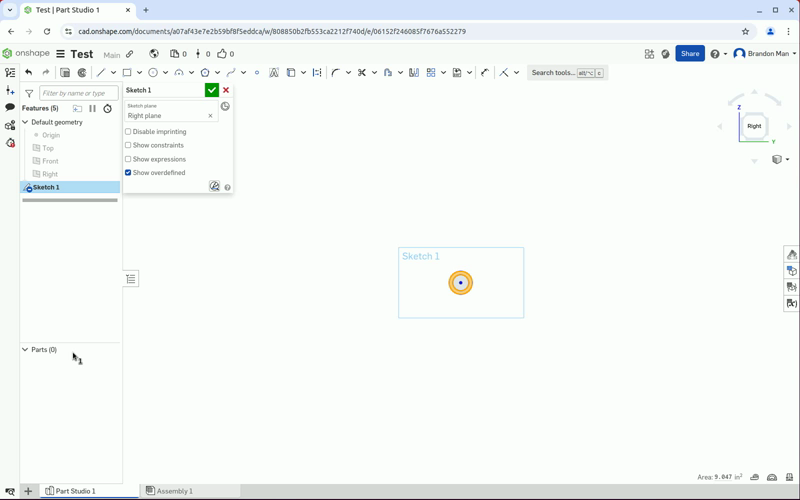
key(shift+y)
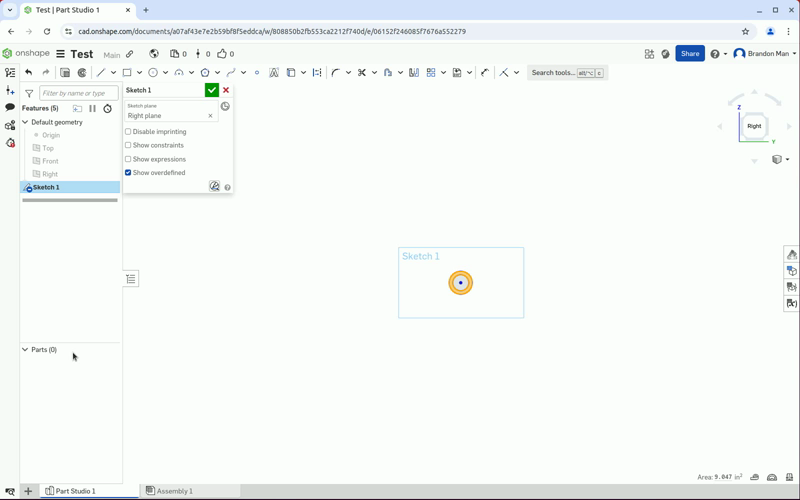
key(shift+e)
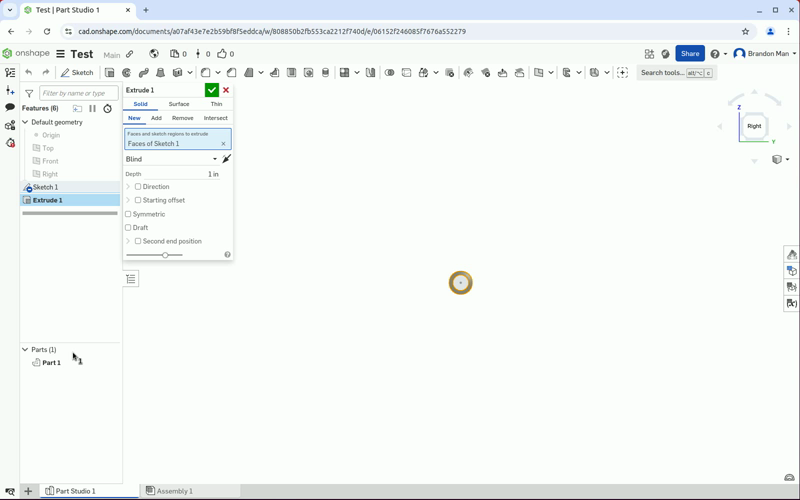
mouse_move(143, 106)
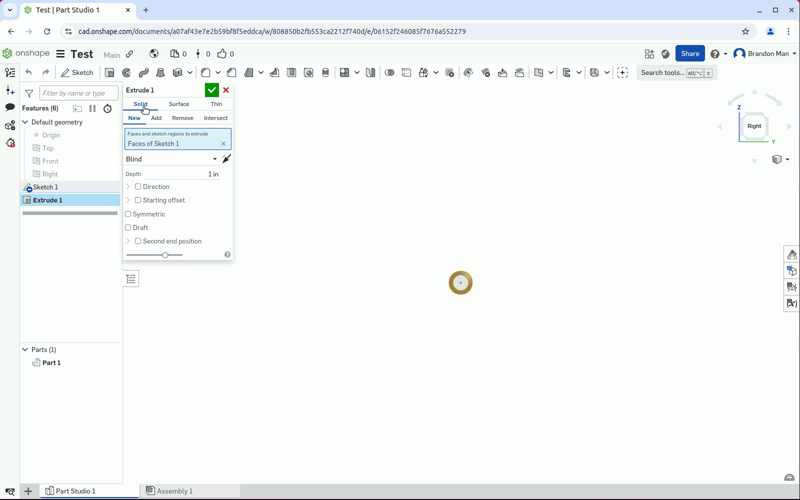
click(143, 106)
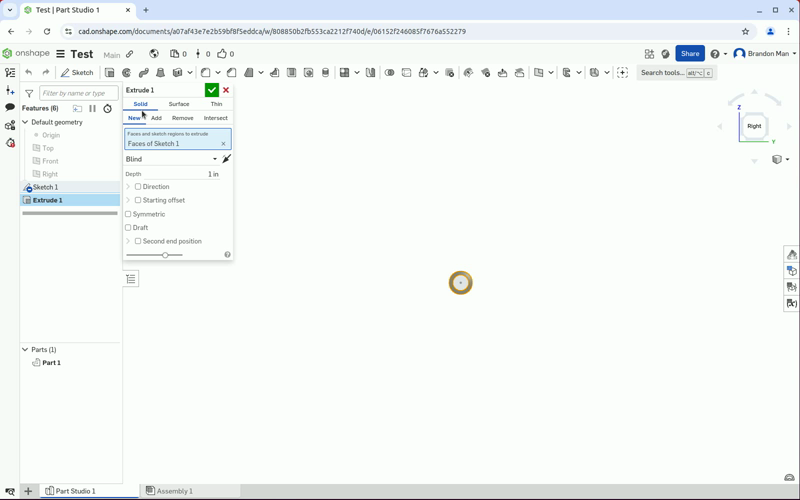
mouse_move(137, 120)
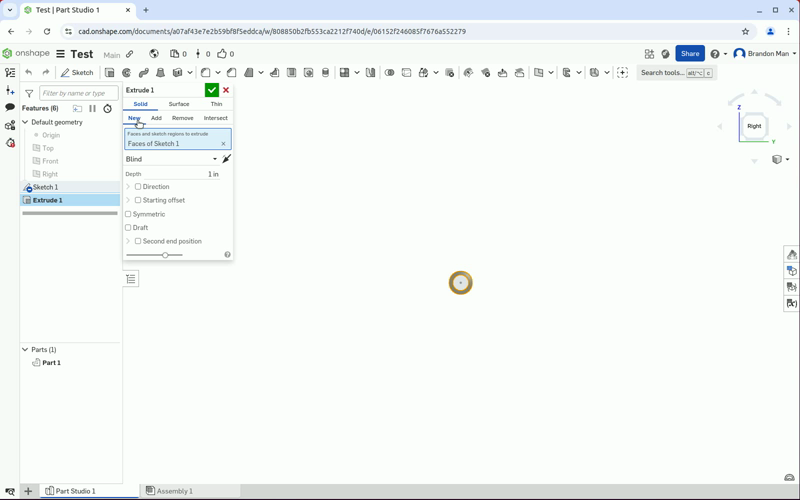
click(137, 120)
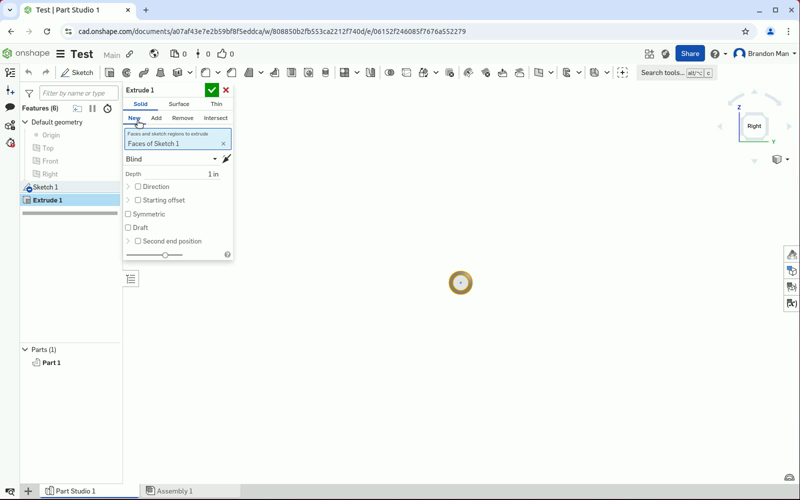
key(tab, 4)
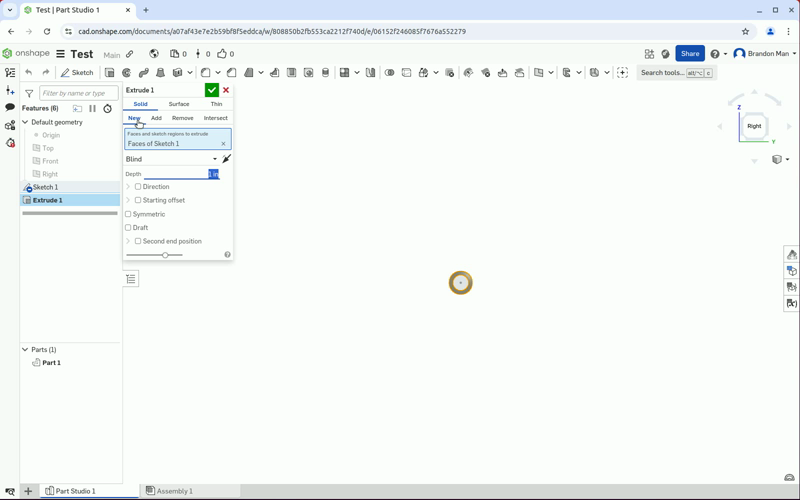
text(23.108)
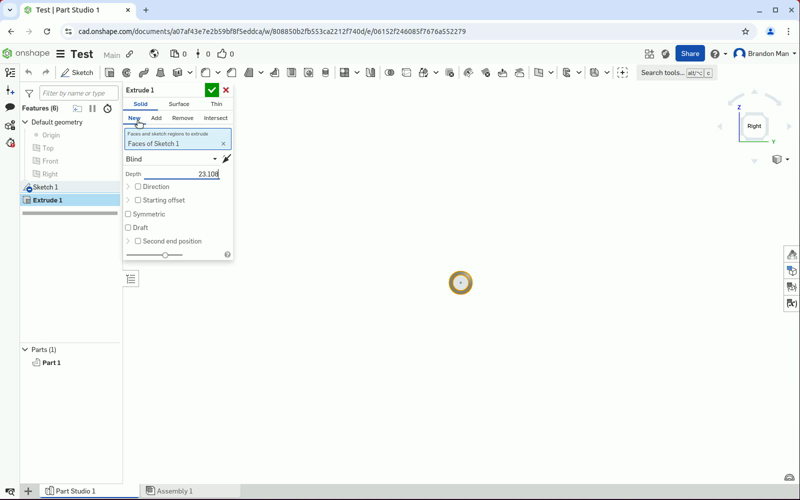
key(enter)
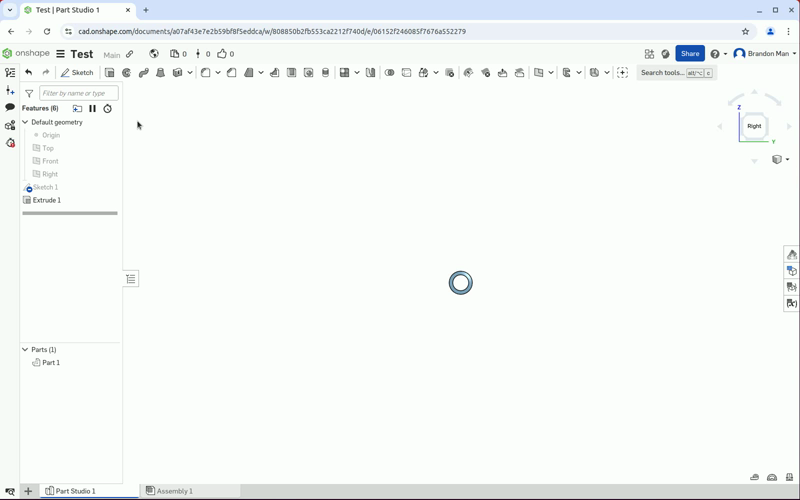
key(shift+h)
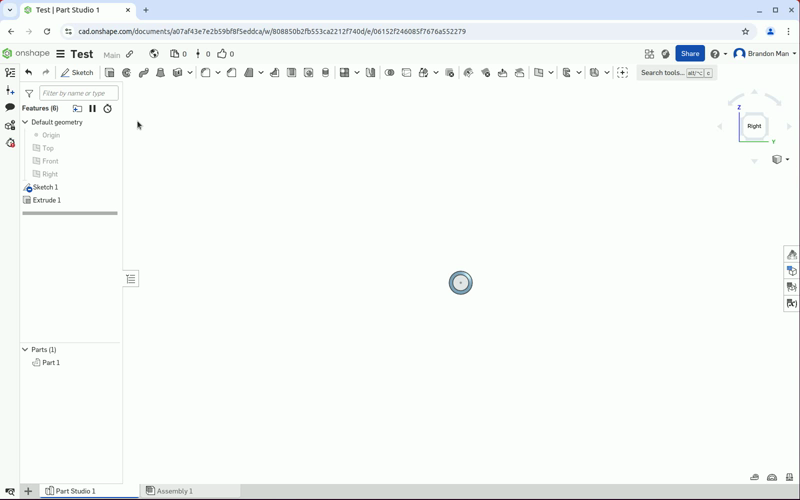
key(shift+h)
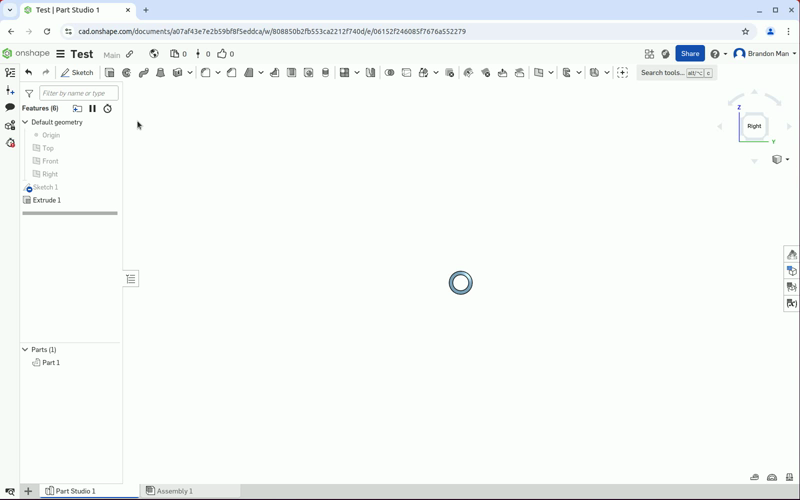
mouse_move(73, 189)
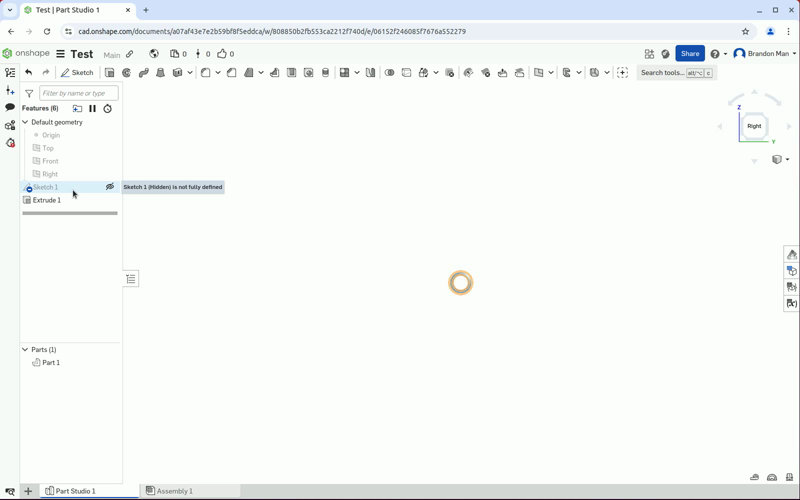
click(73, 189)
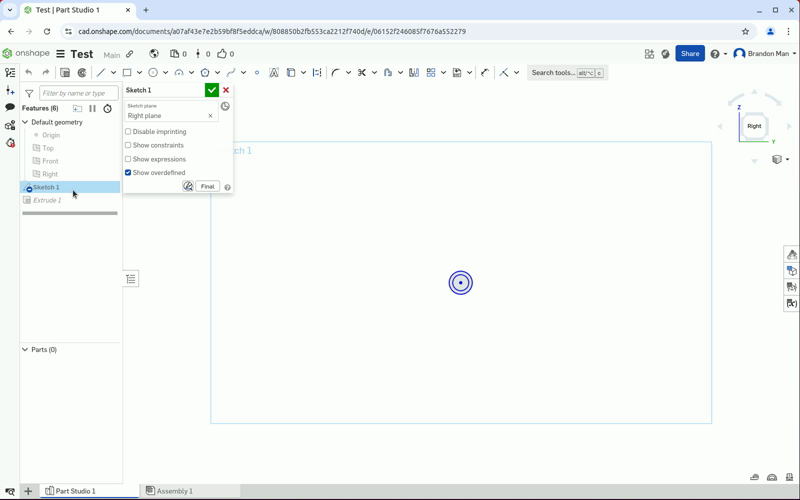
mouse_move(229, 92)
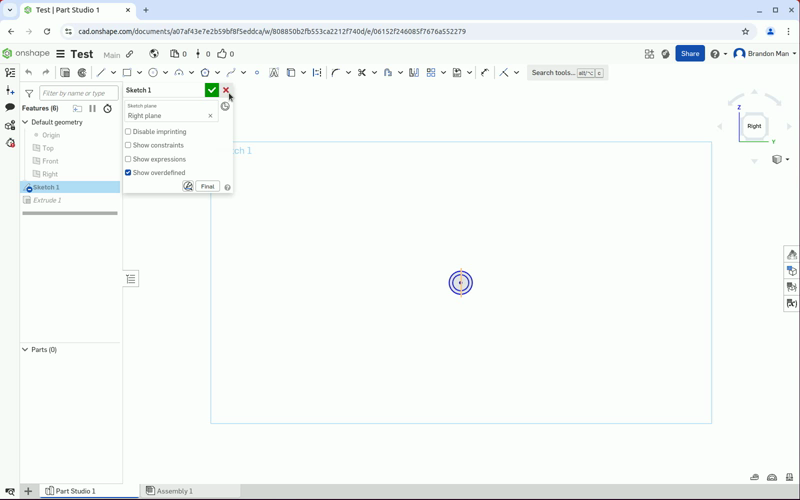
click(229, 92)
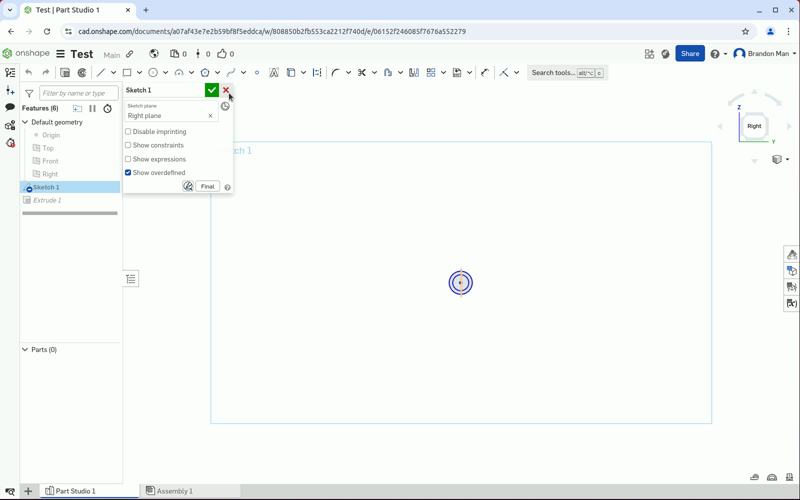
key(shift+s)
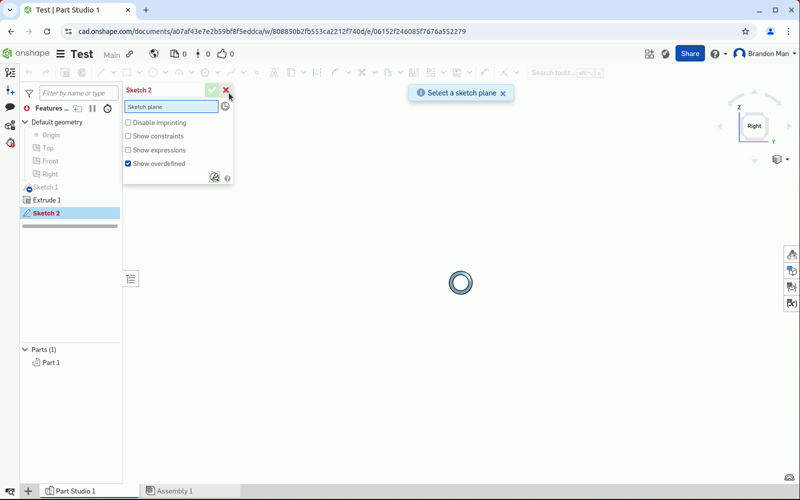
mouse_move(73, 176)
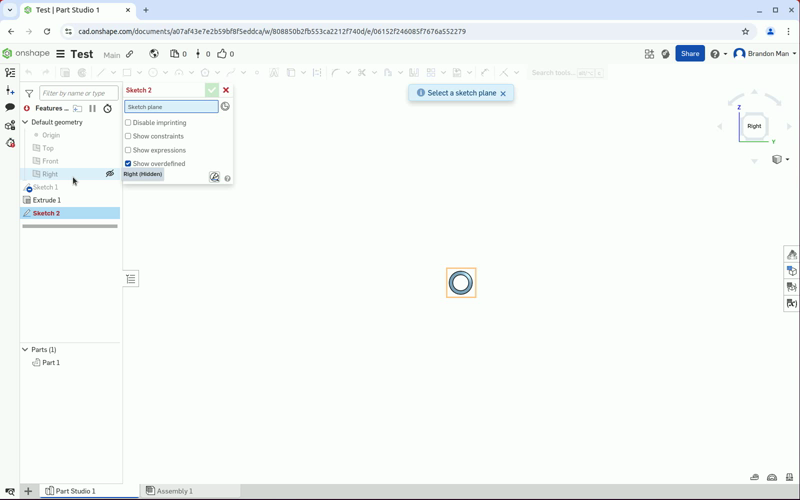
click(73, 176)
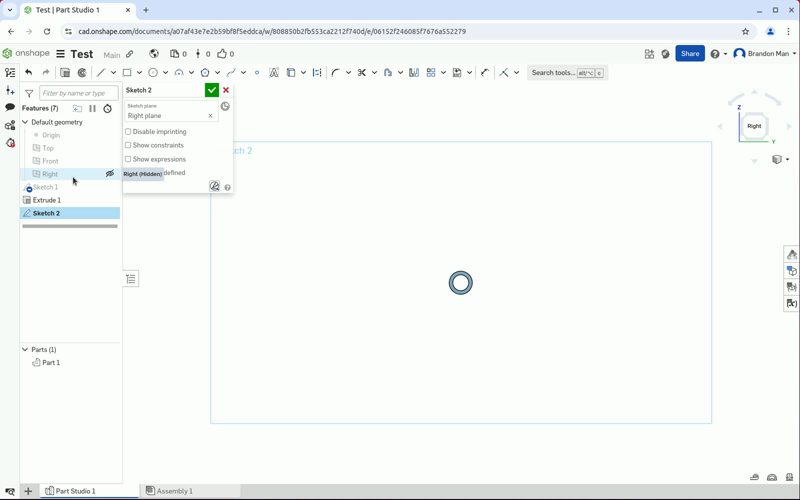
mouse_move(73, 352)
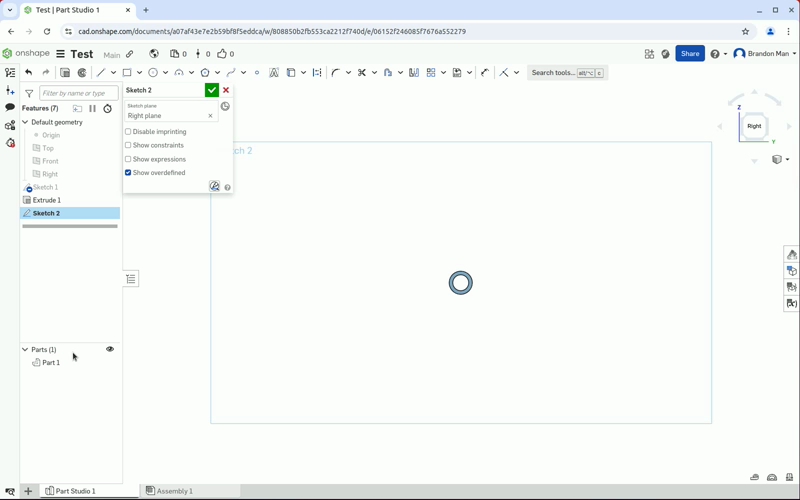
key(y)
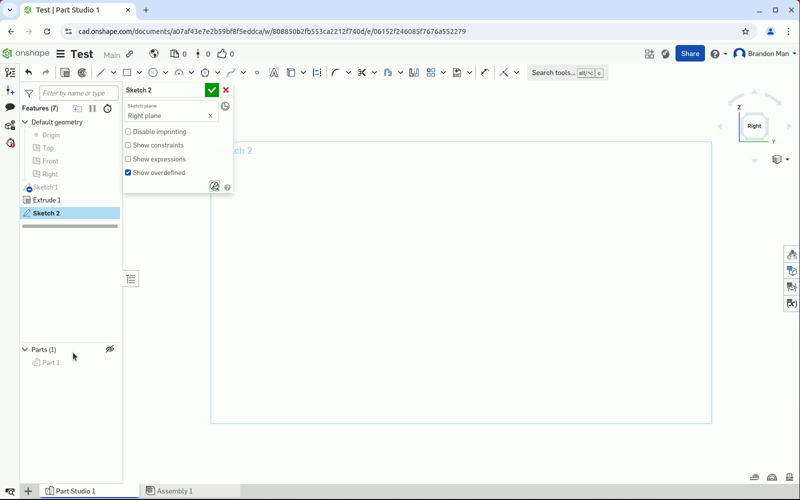
key(c)
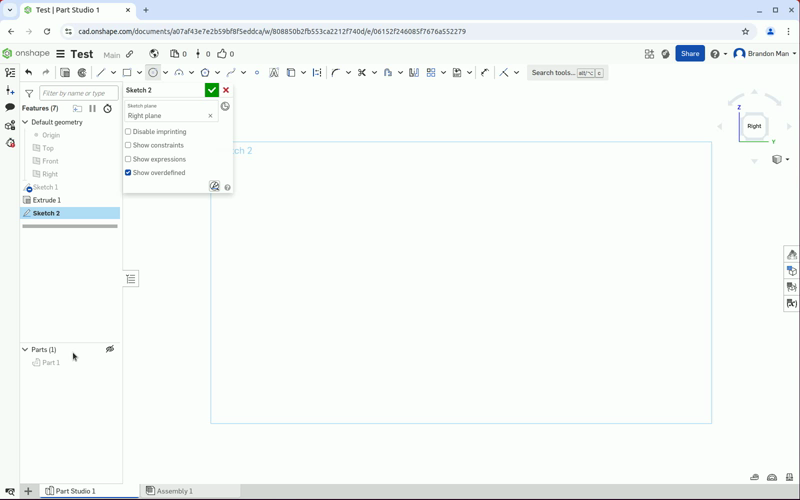
key_down(shift)
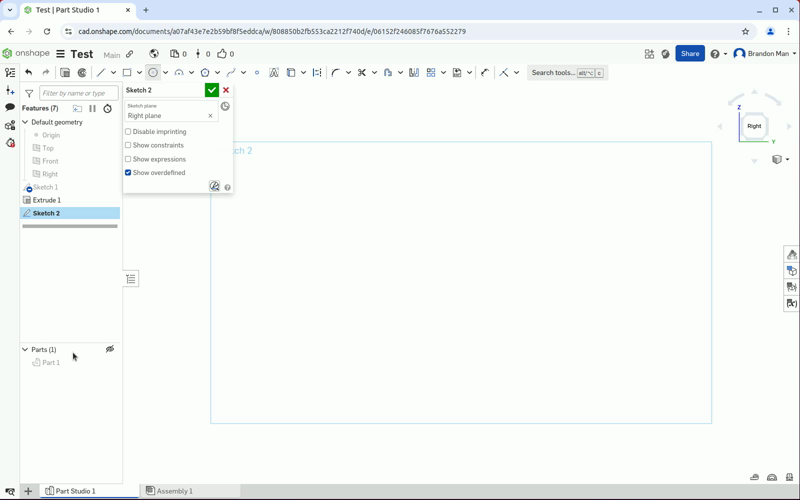
mouse_move(461, 260)
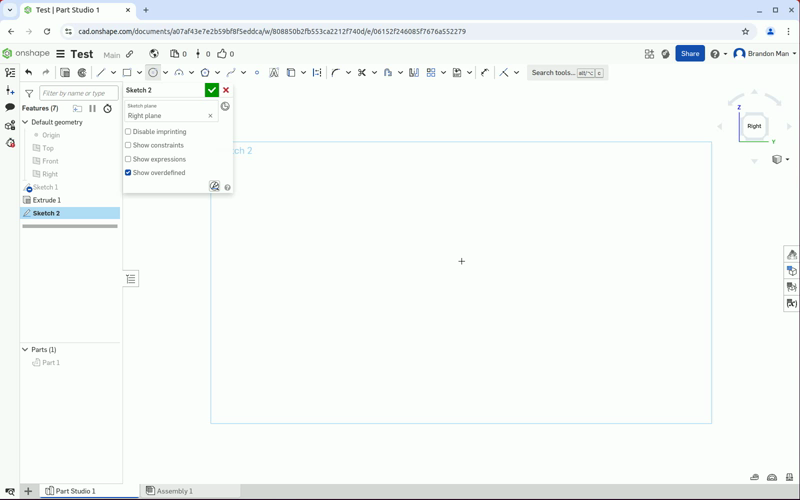
click(461, 260)
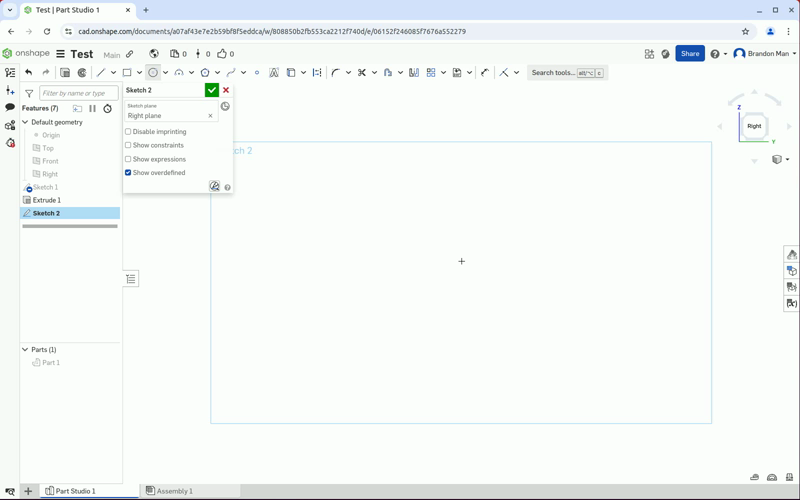
key_up(shift)
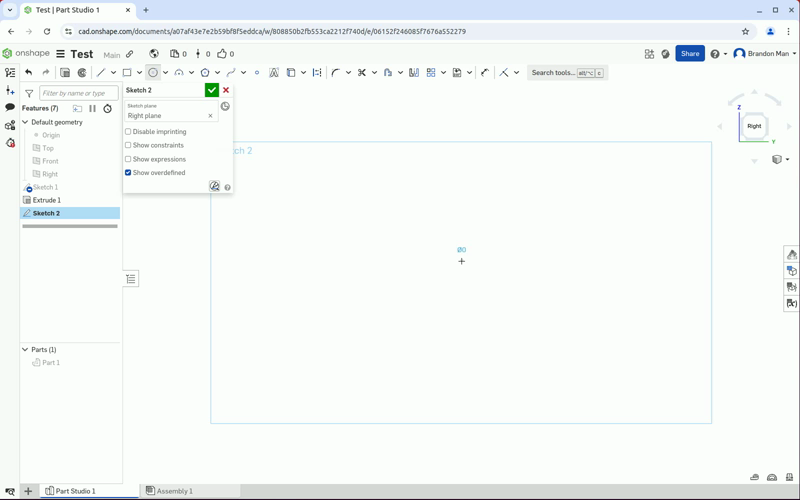
mouse_move(470, 260)
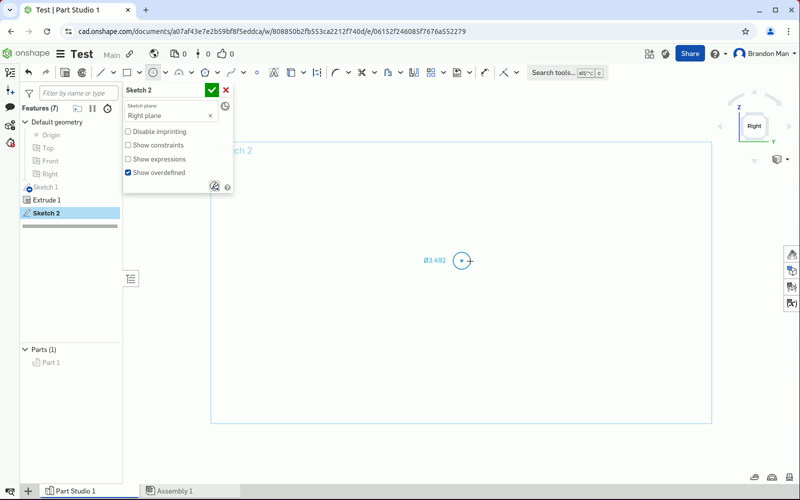
click(470, 260)
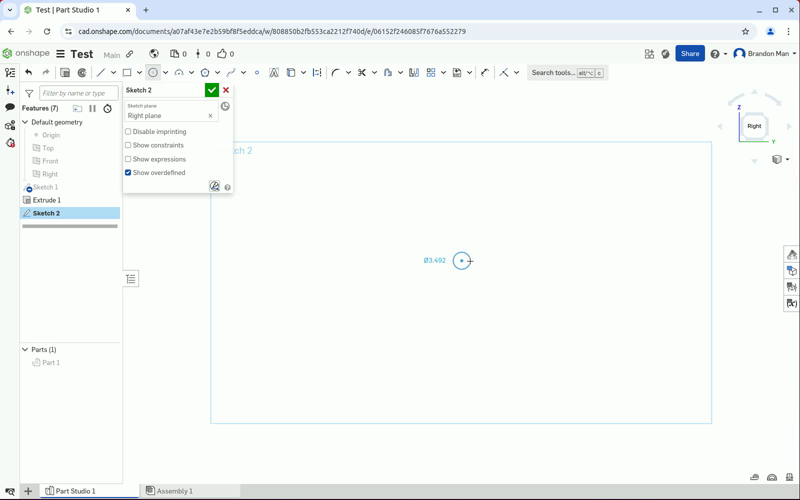
key(esc)
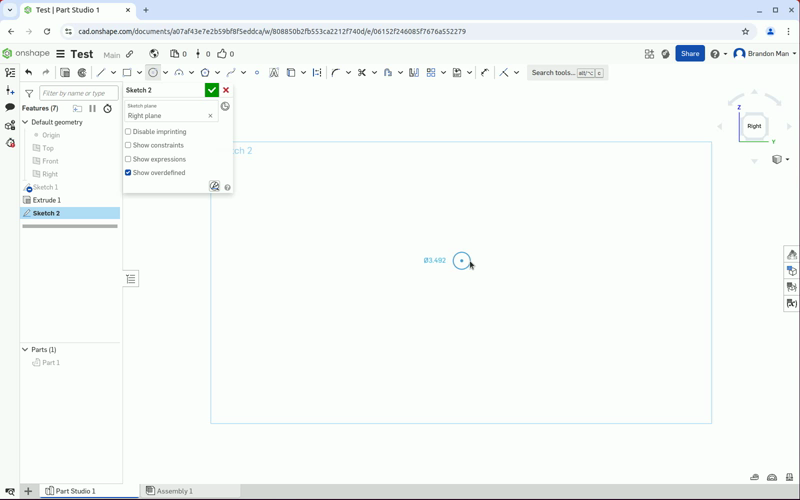
mouse_move(462, 255)
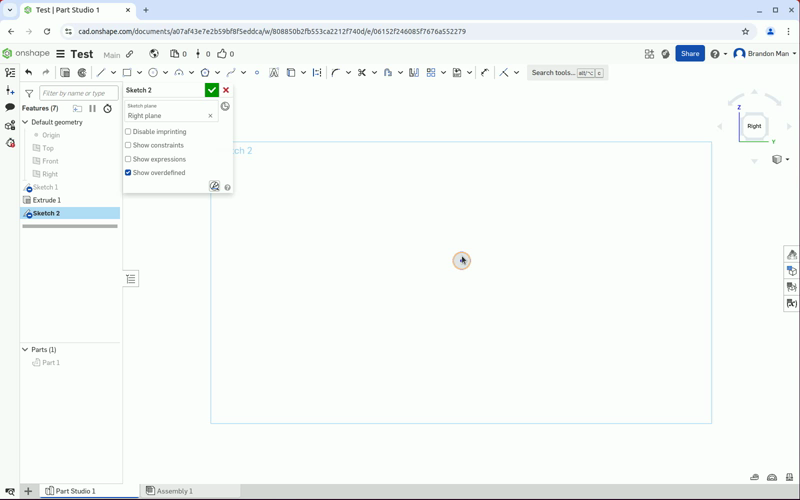
scroll(6)
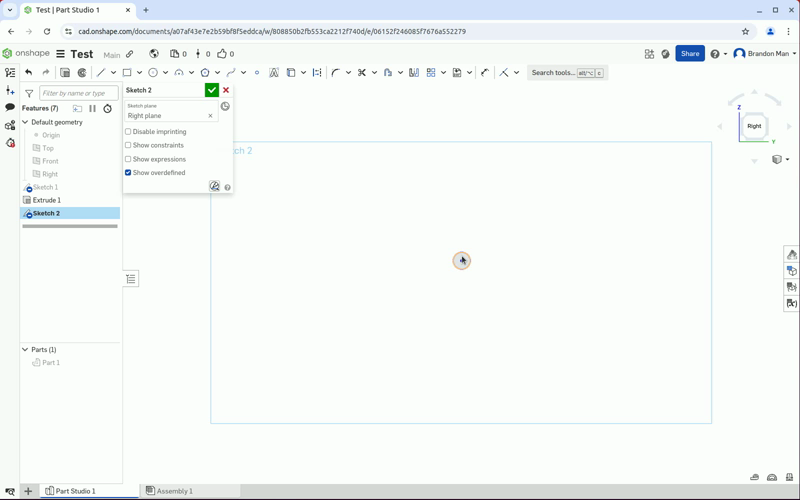
scroll(6)
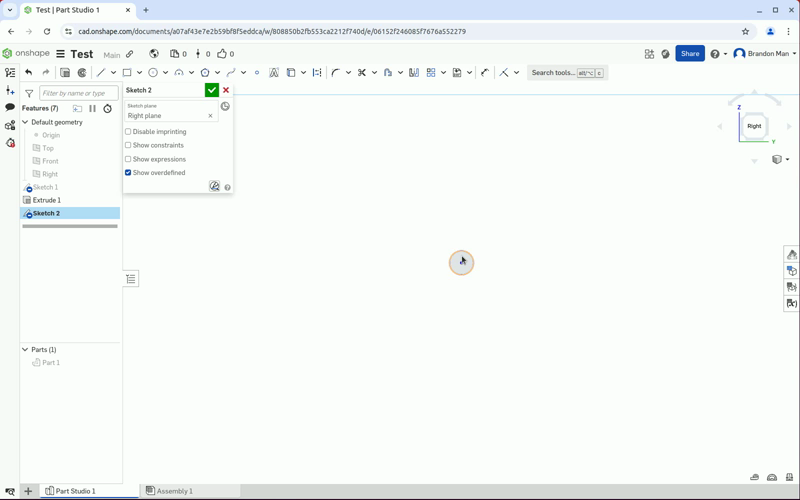
scroll(6)
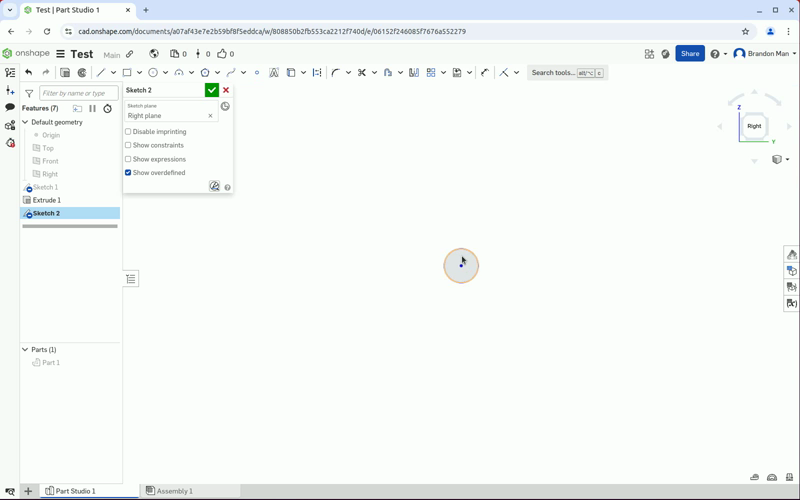
scroll(6)
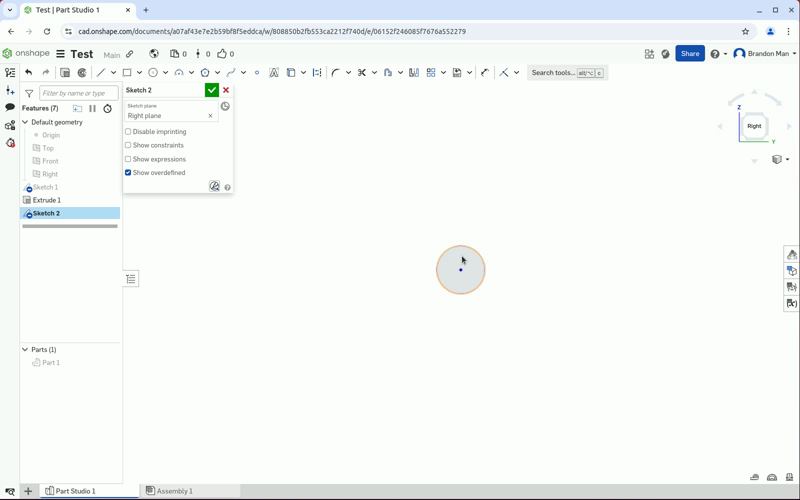
scroll(6)
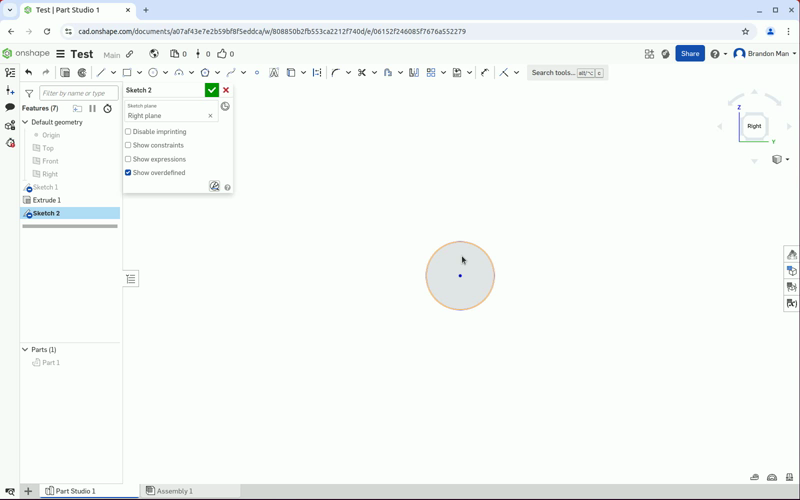
scroll(6)
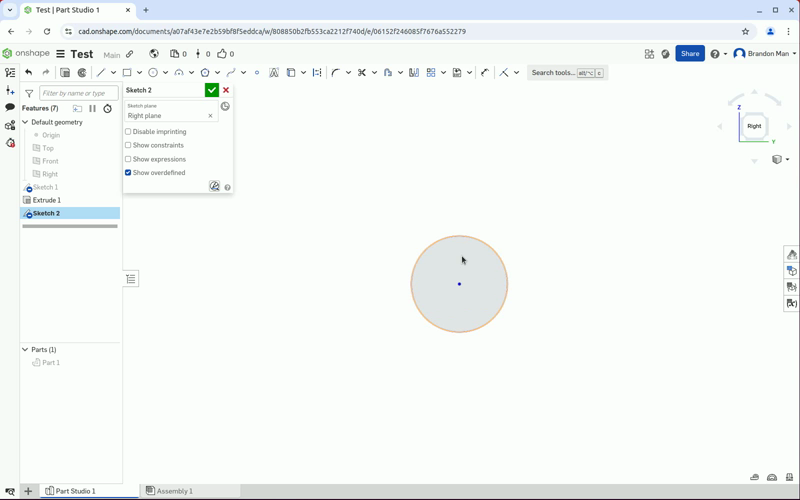
scroll(6)
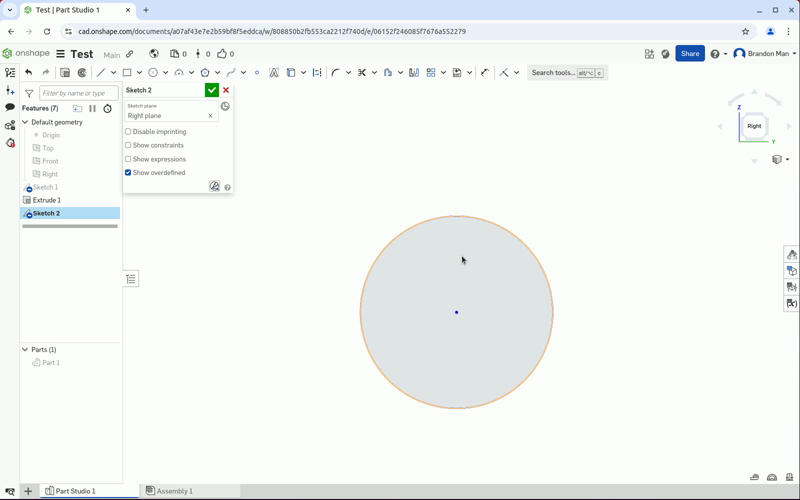
click(462, 255)
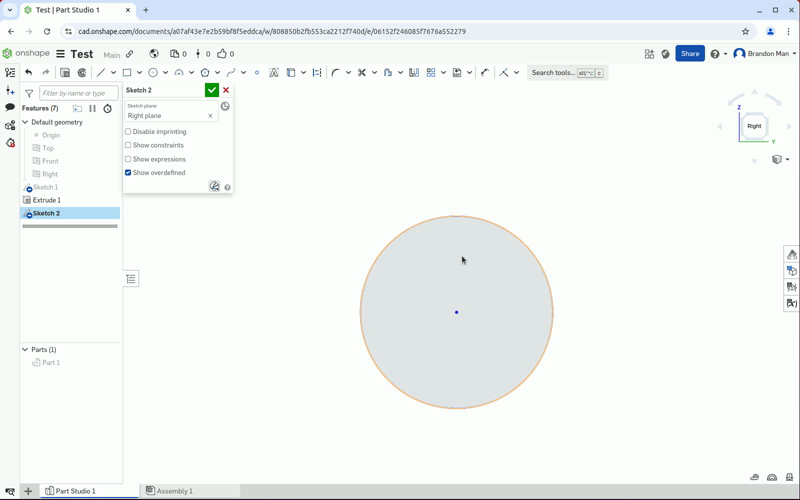
scroll(-6)
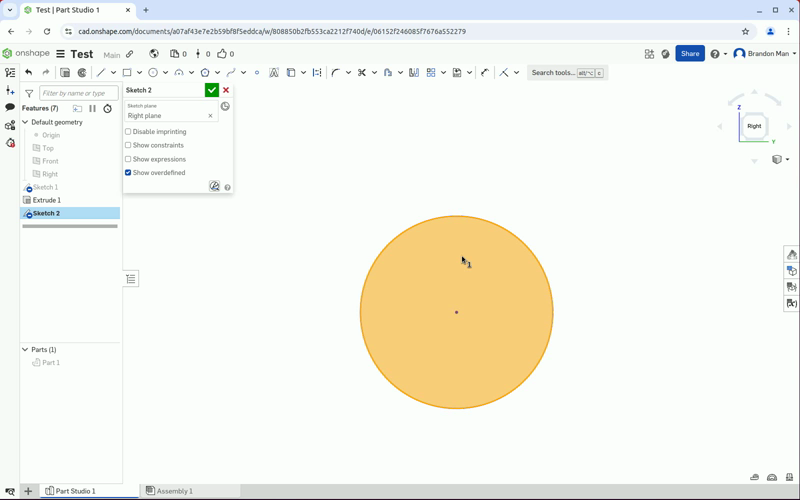
scroll(-6)
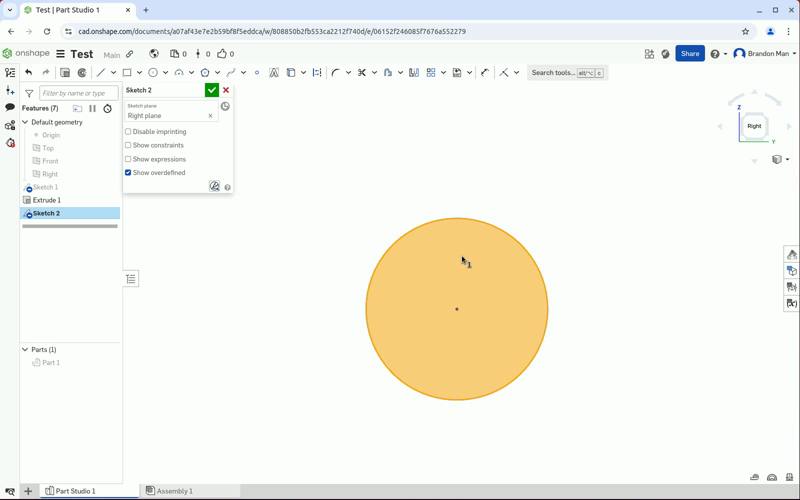
scroll(-6)
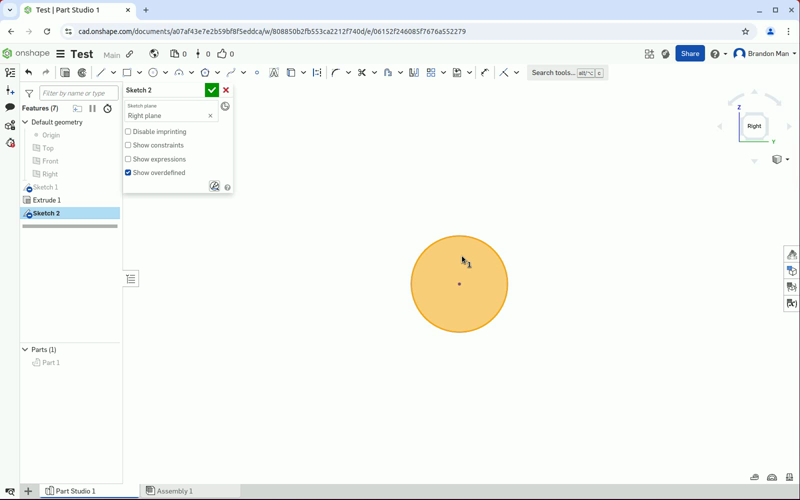
scroll(-6)
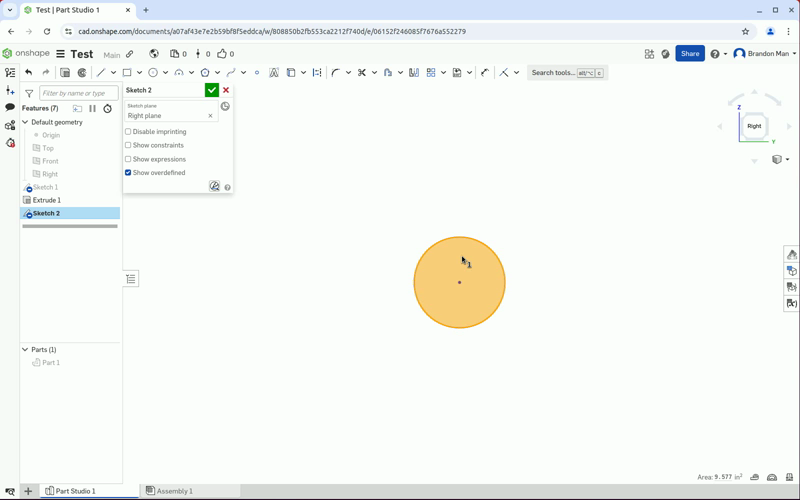
scroll(-6)
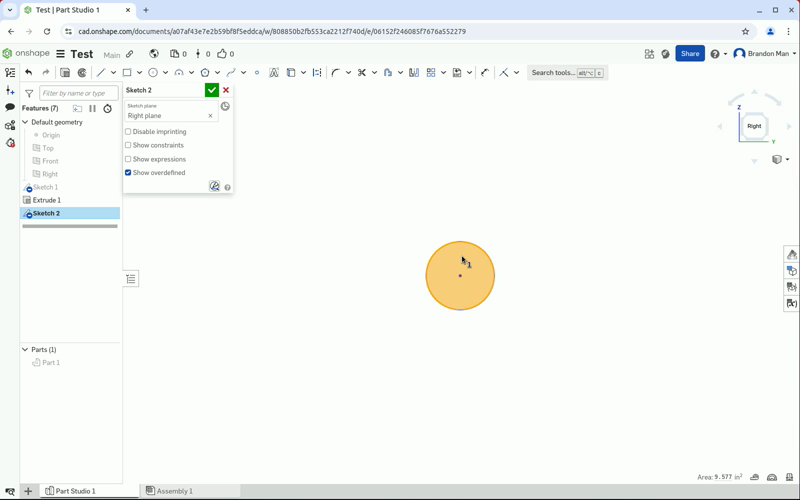
scroll(-6)
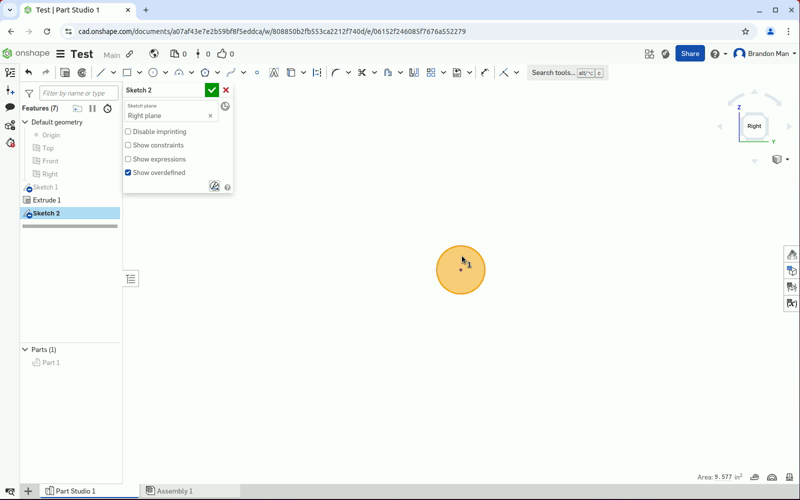
scroll(-6)
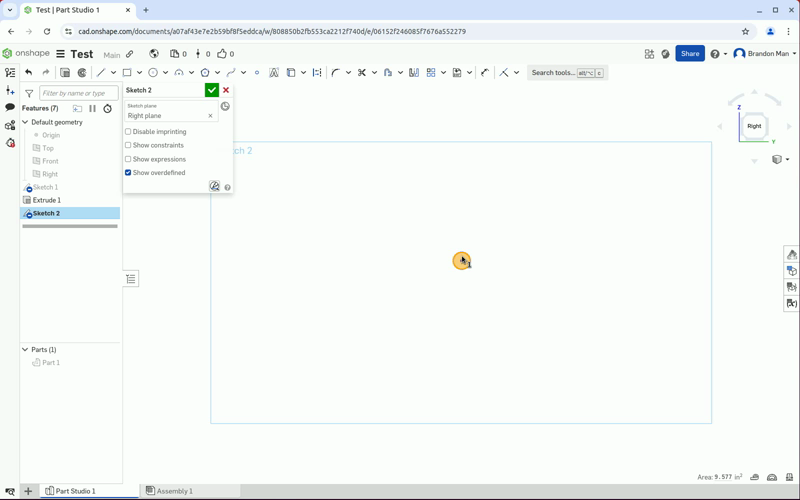
mouse_move(73, 352)
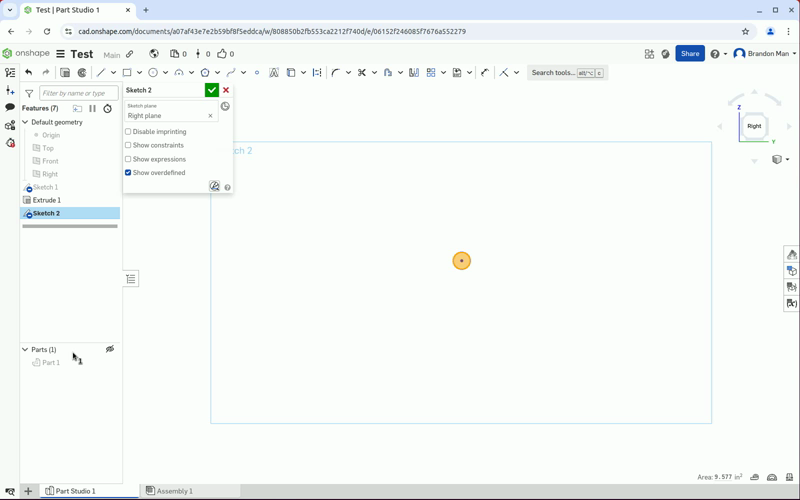
key(shift+y)
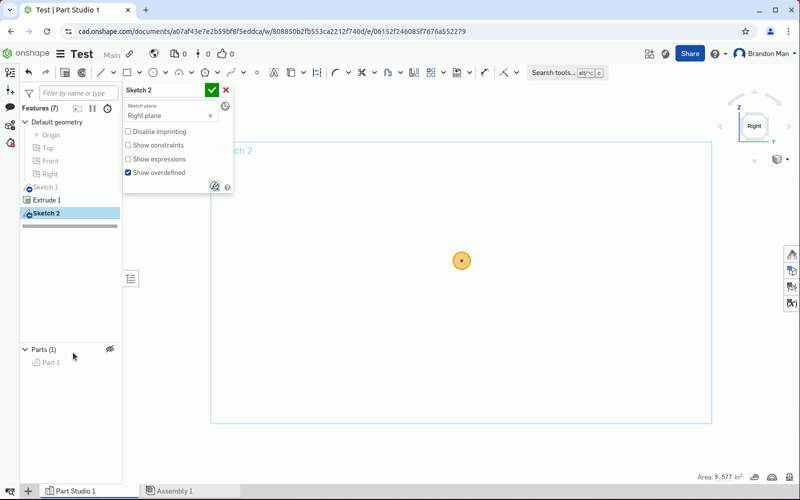
key(shift+e)
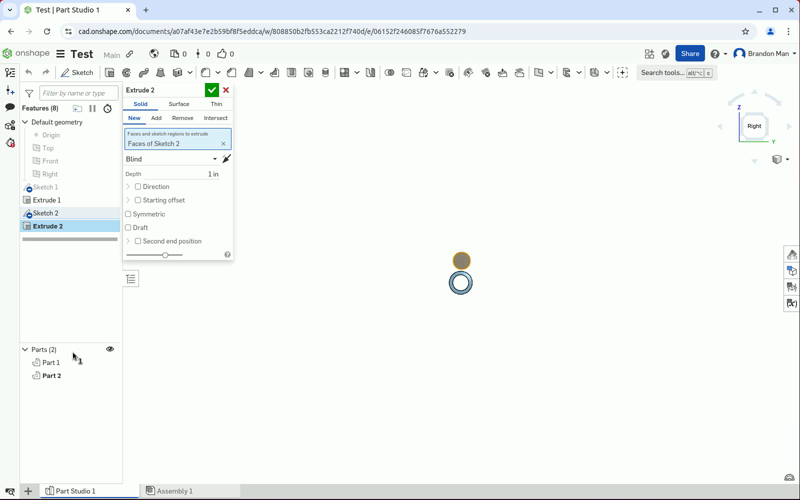
mouse_move(143, 106)
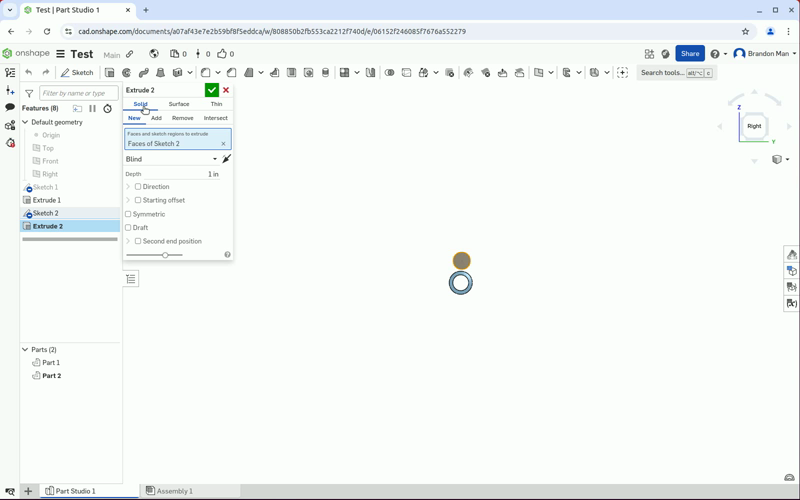
click(143, 106)
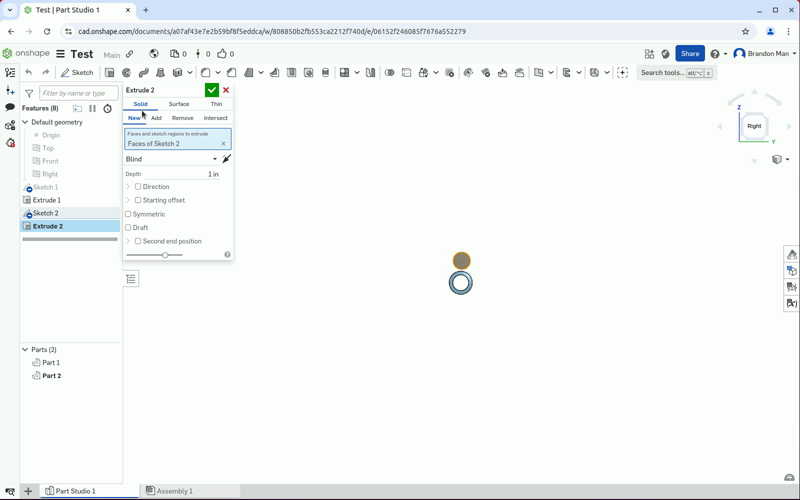
mouse_move(137, 120)
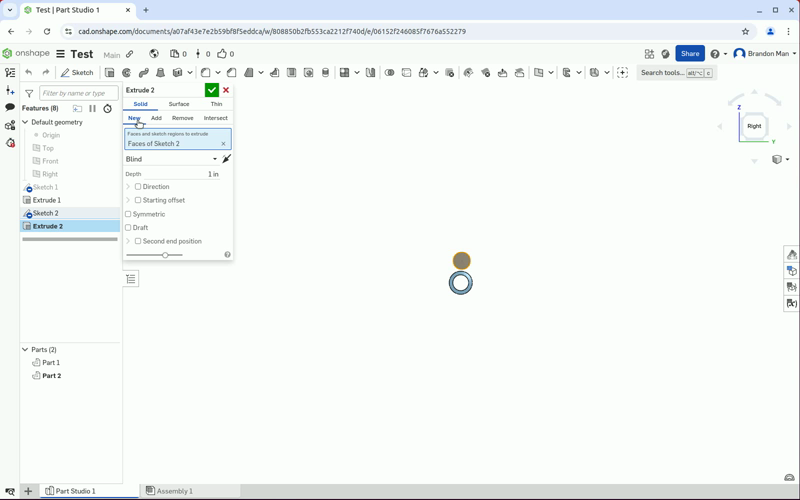
click(137, 120)
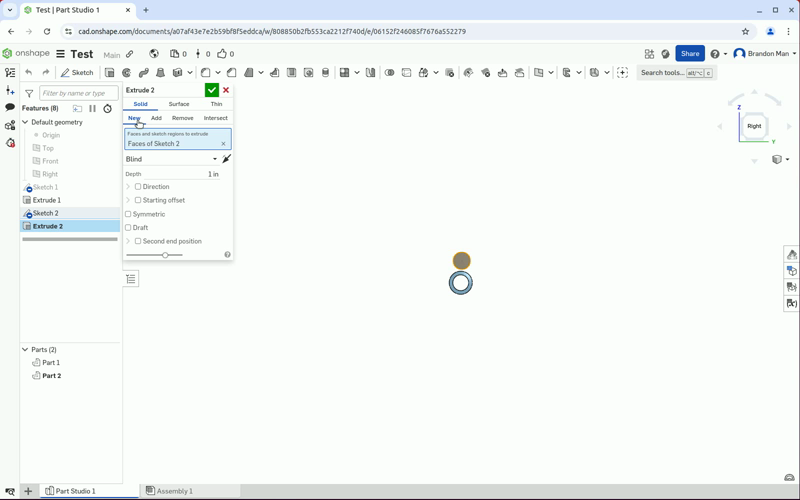
key(tab, 4)
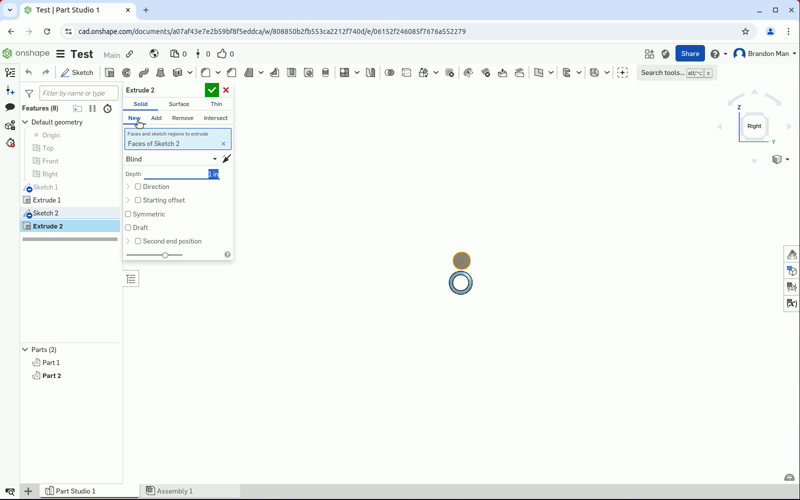
text(23.108)
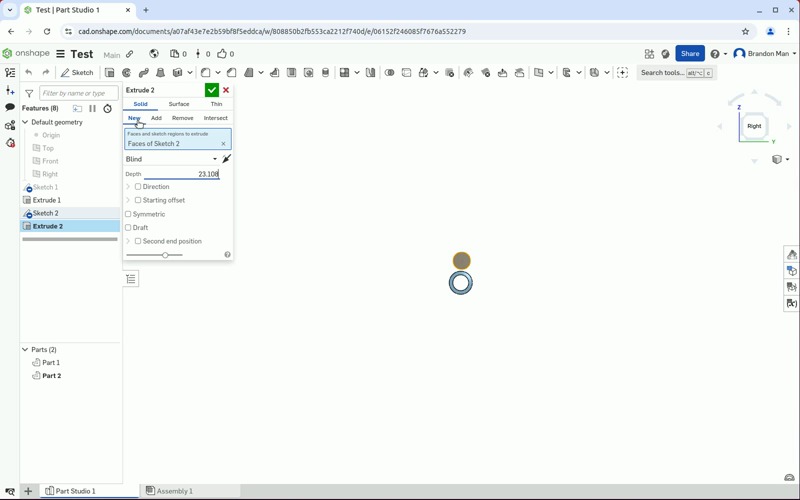
key(enter)
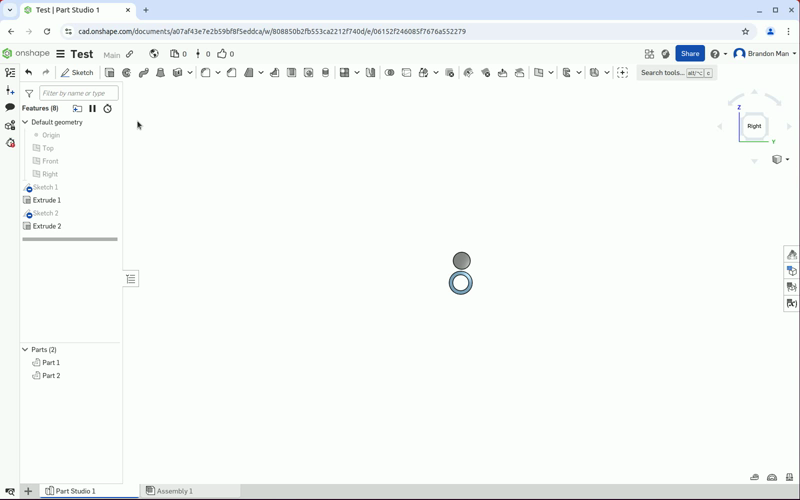
key(shift+h)
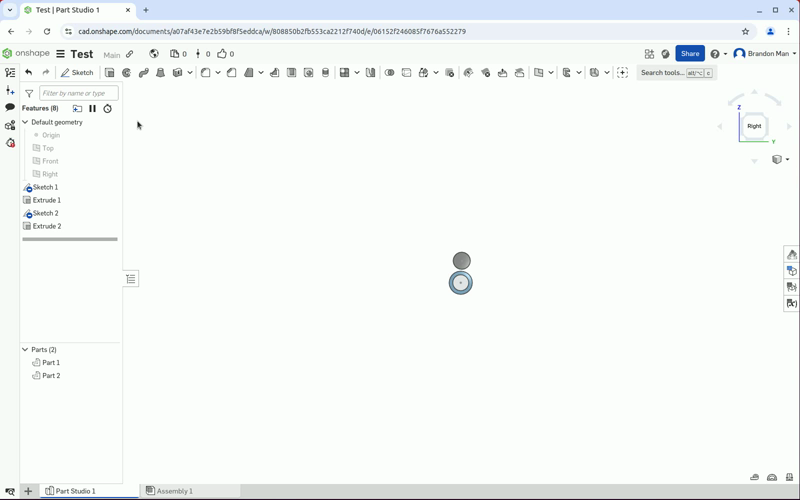
key(shift+h)
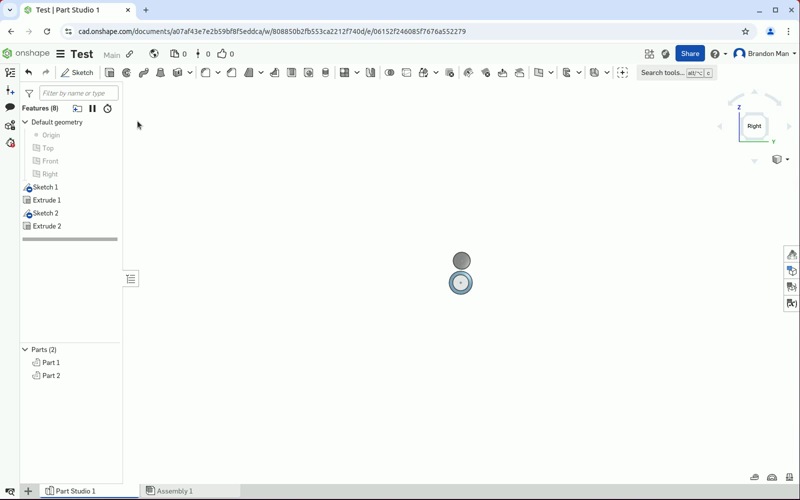
key(shift+7)
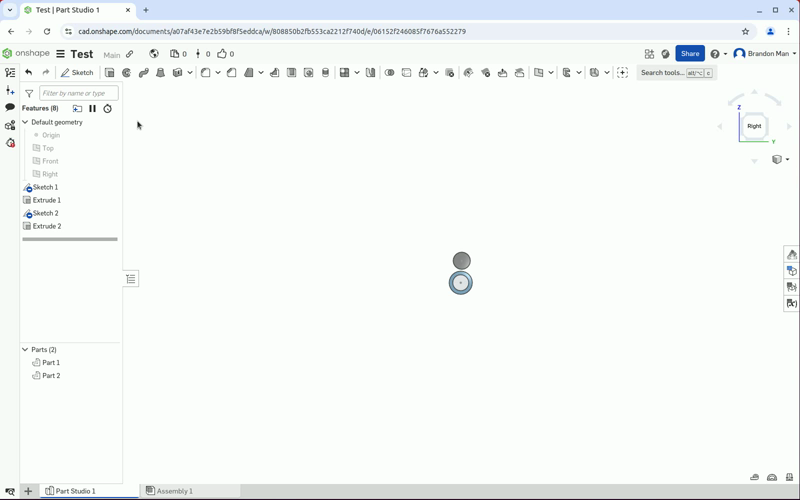
key(right, 2)
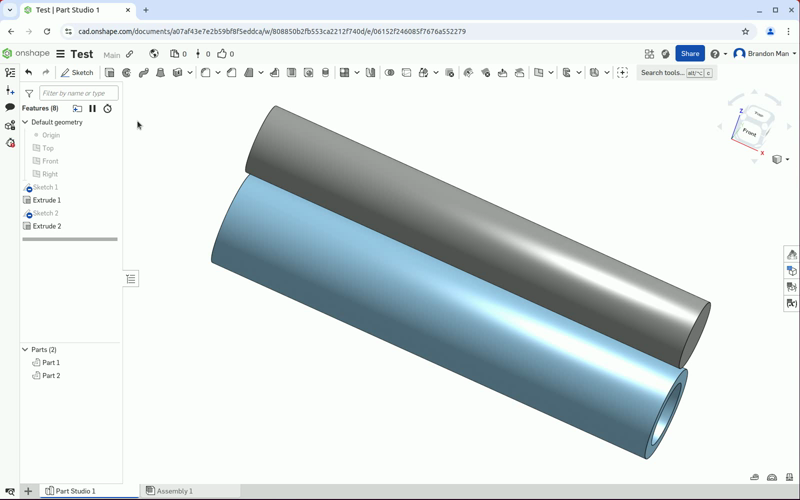
key(down, 2)
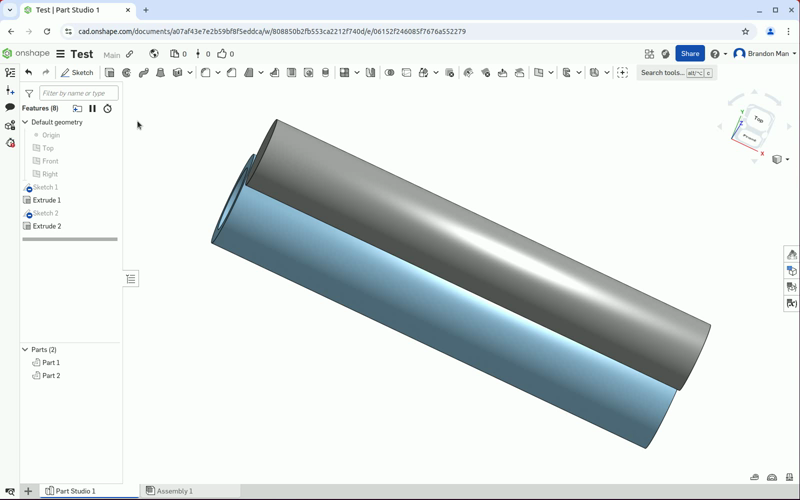
key(up, 2)
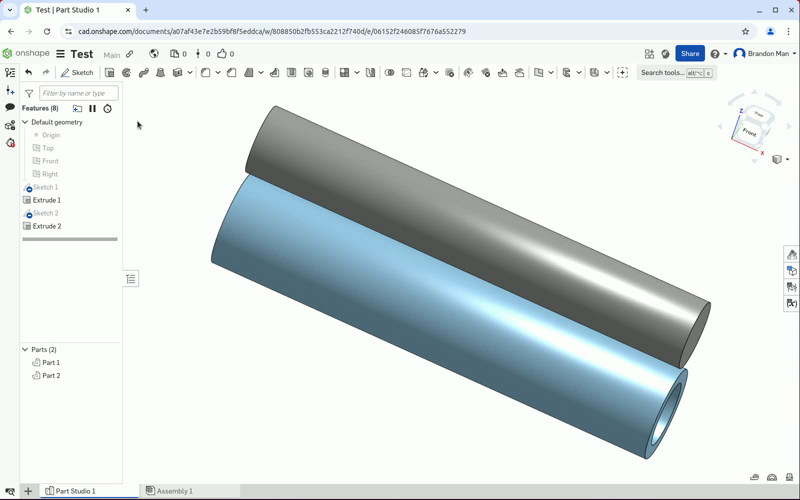
key(left, 2)
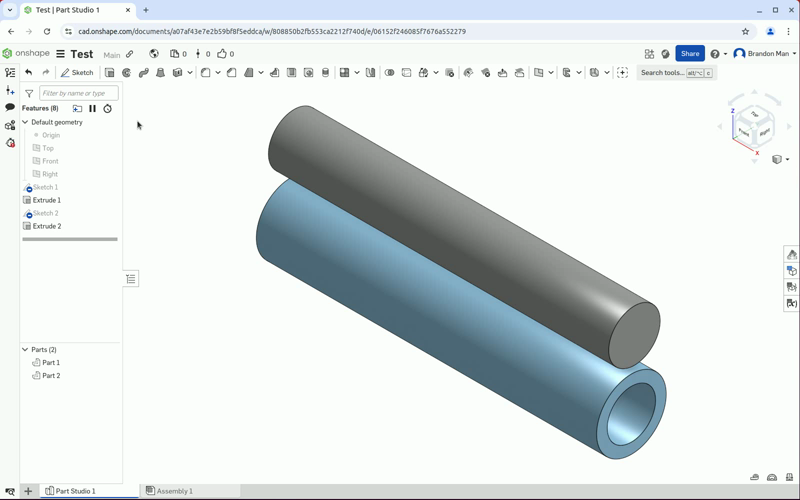
mouse_move(73, 189)
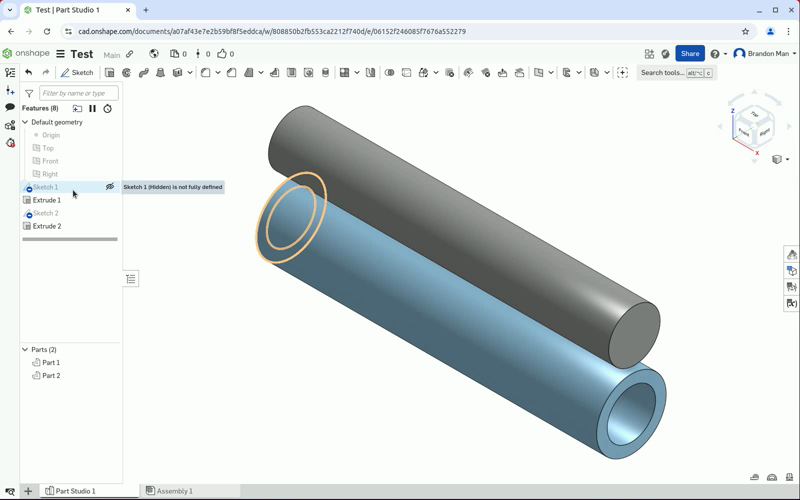
click(73, 189)